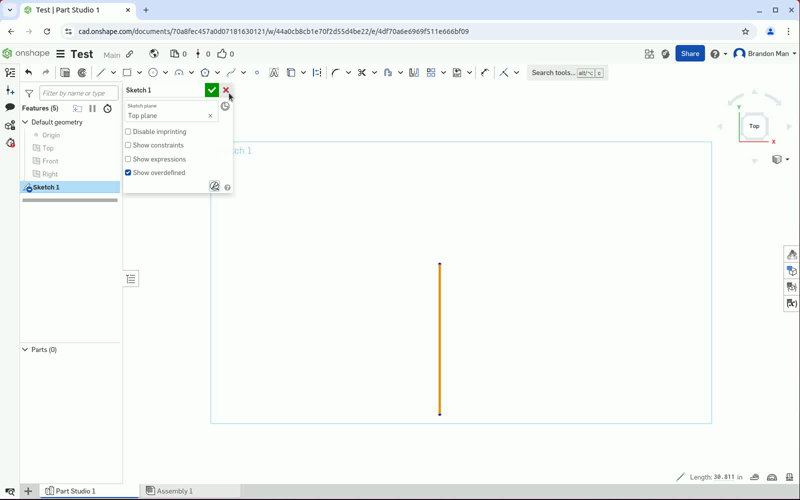
key(shift+h)
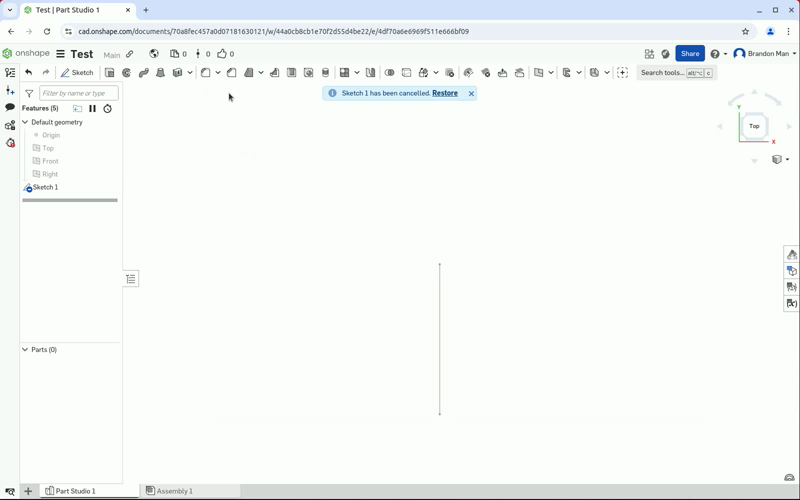
key(shift+s)
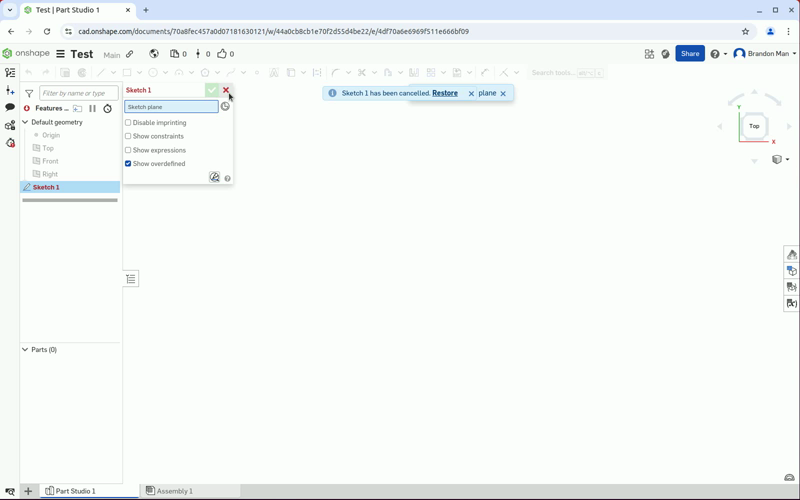
mouse_move(73, 150)
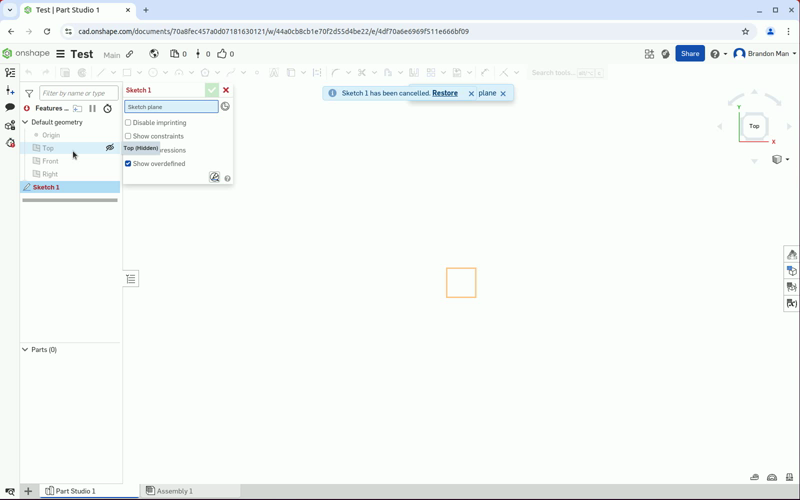
click(73, 150)
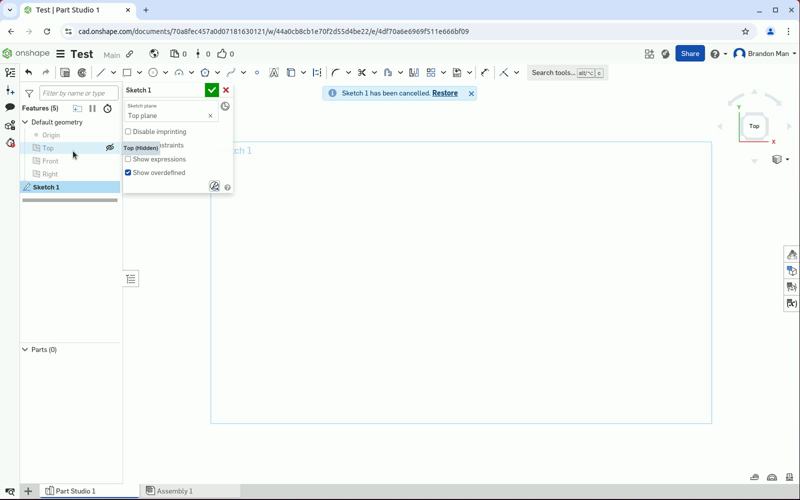
mouse_move(73, 352)
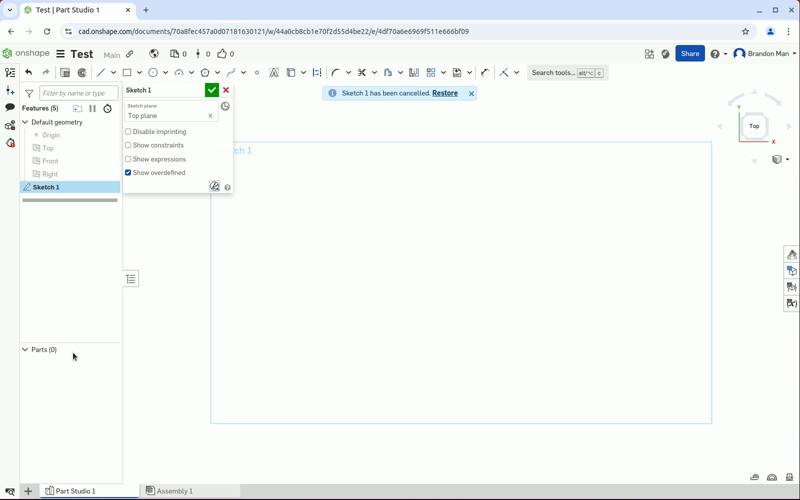
key(y)
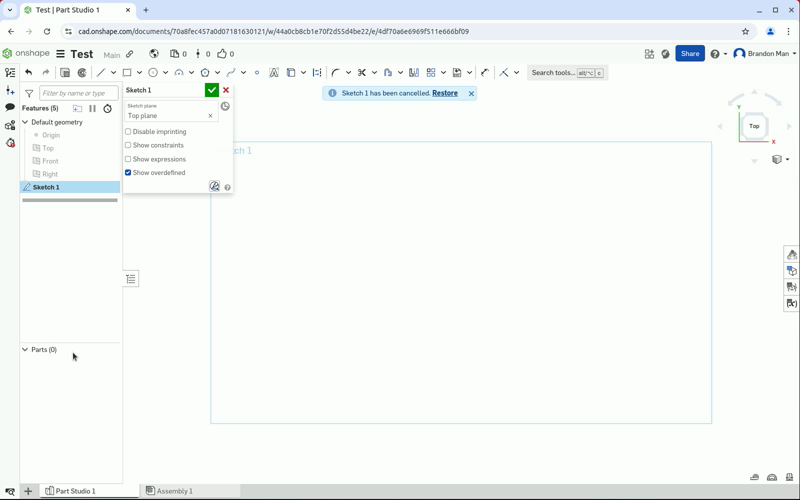
key(c)
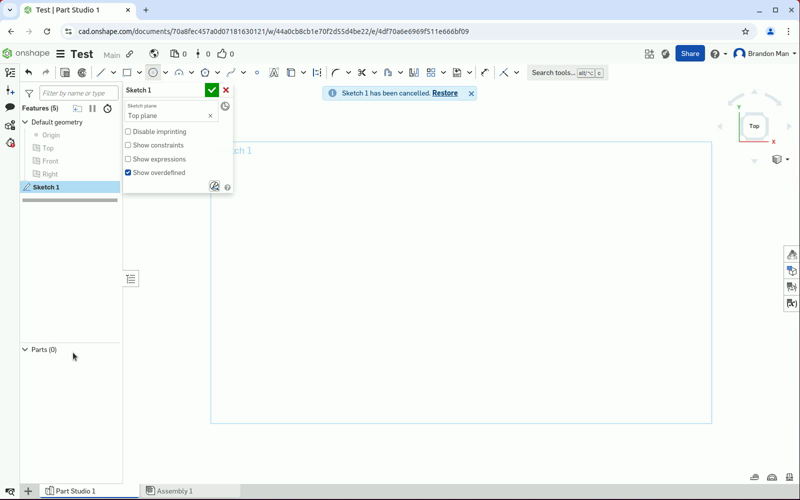
key_down(shift)
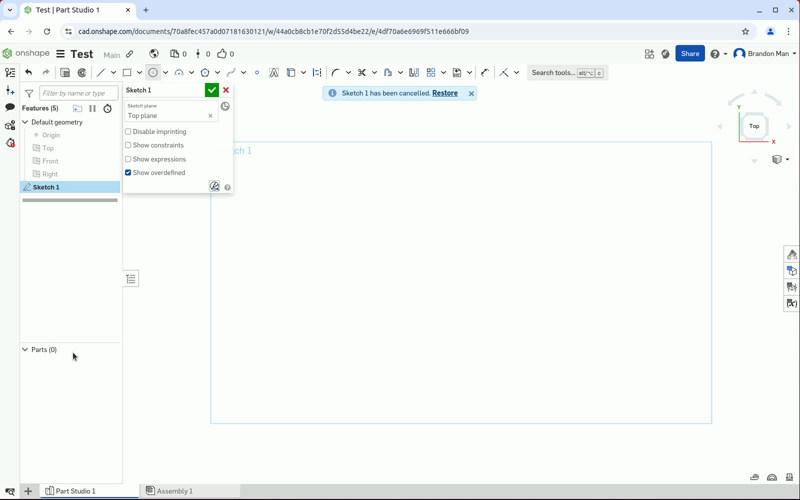
mouse_move(461, 282)
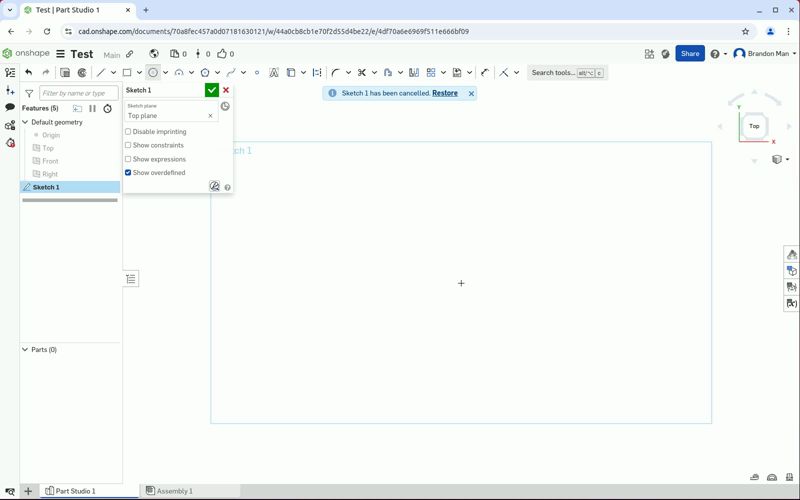
click(461, 282)
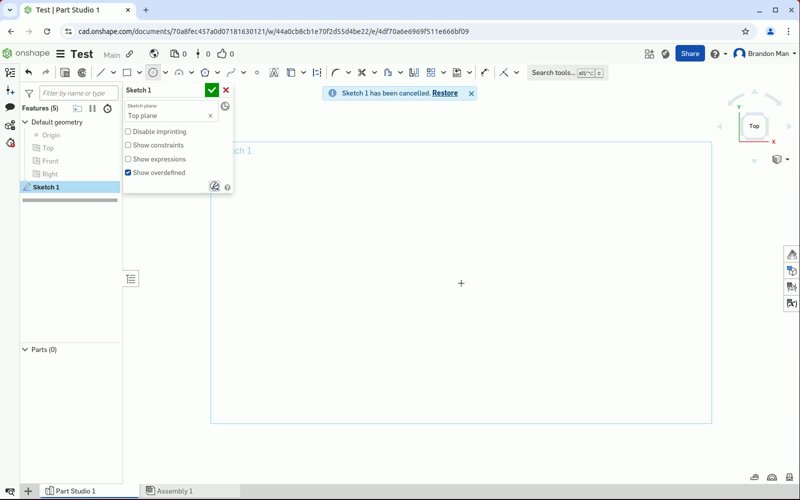
key_up(shift)
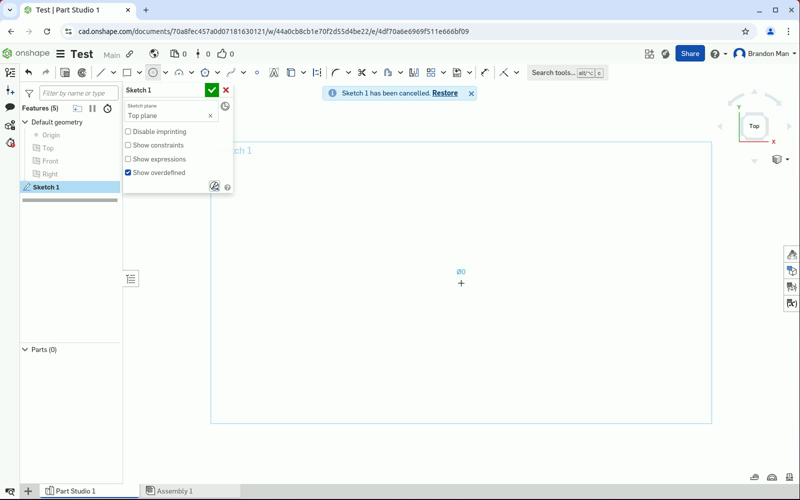
mouse_move(475, 282)
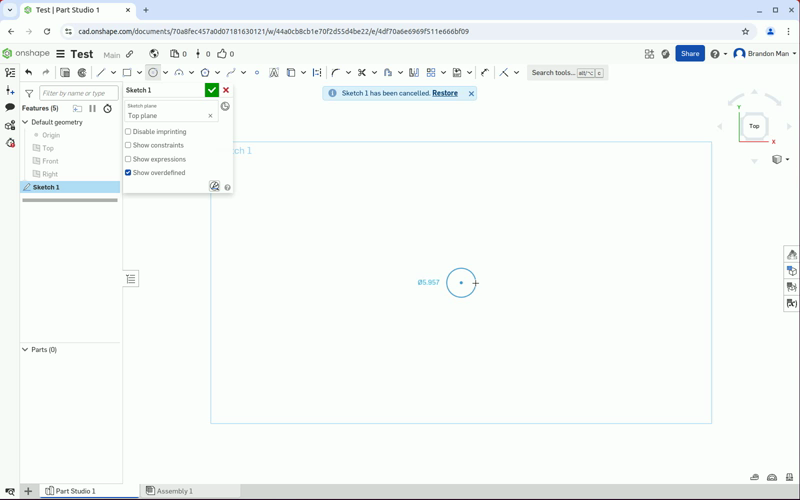
click(475, 282)
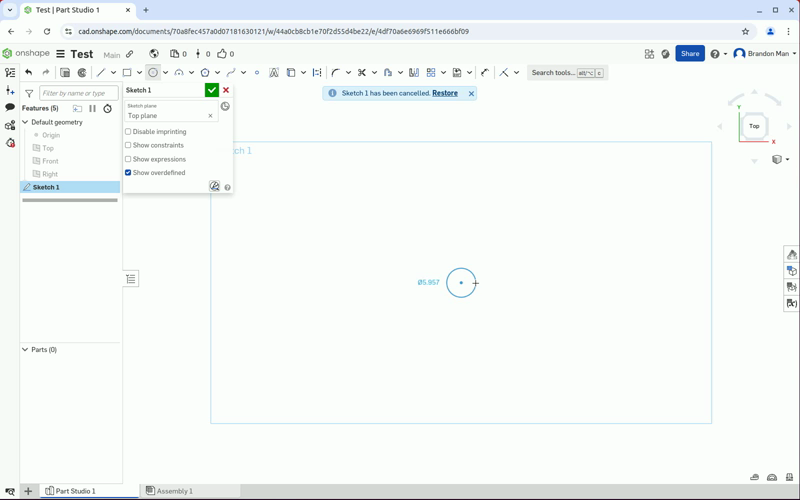
key(esc)
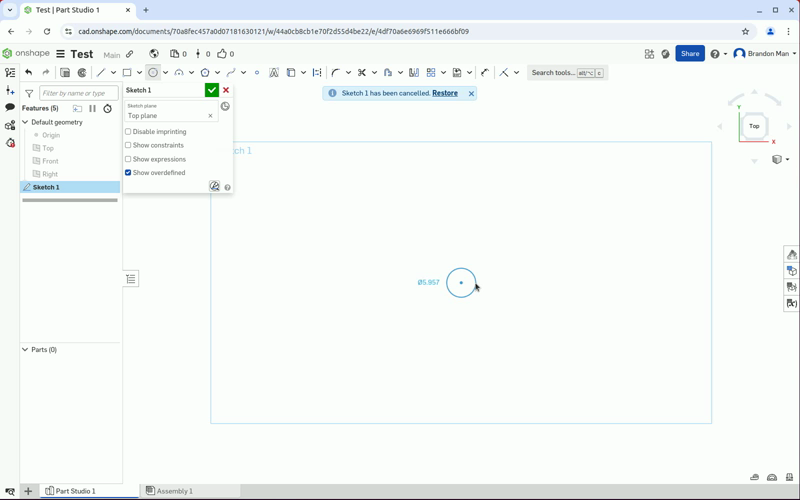
mouse_move(463, 277)
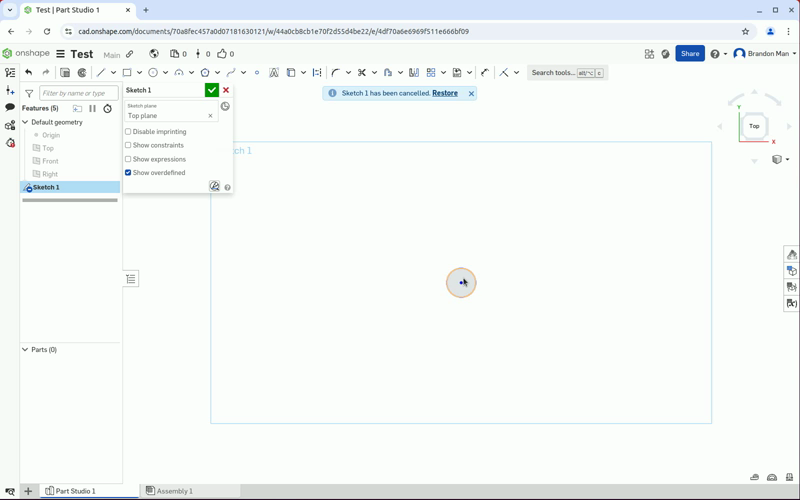
scroll(6)
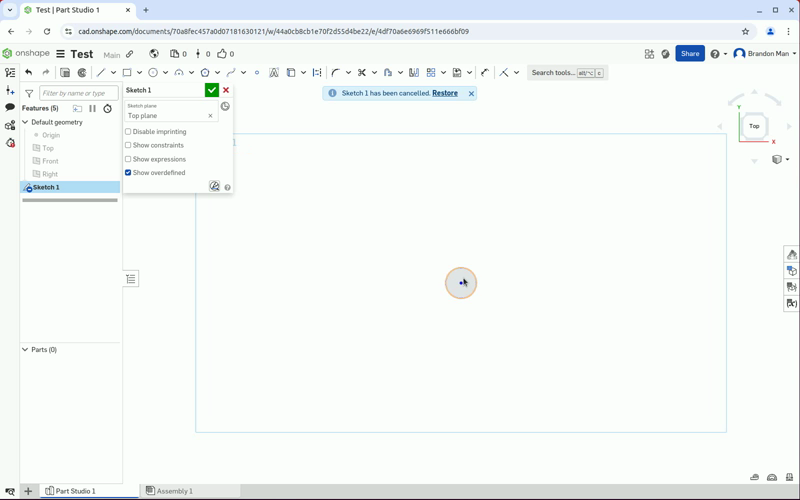
scroll(6)
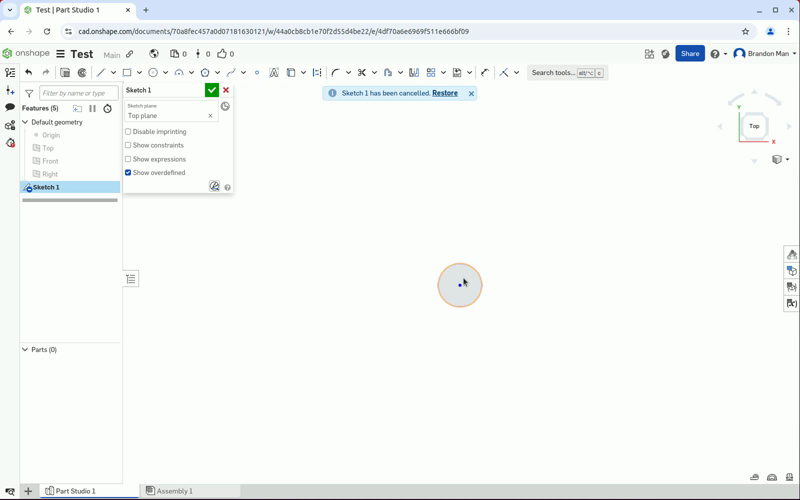
scroll(6)
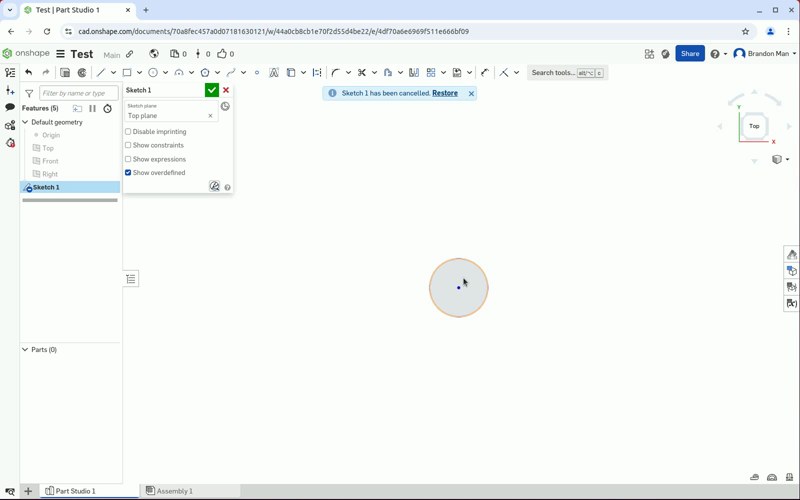
scroll(6)
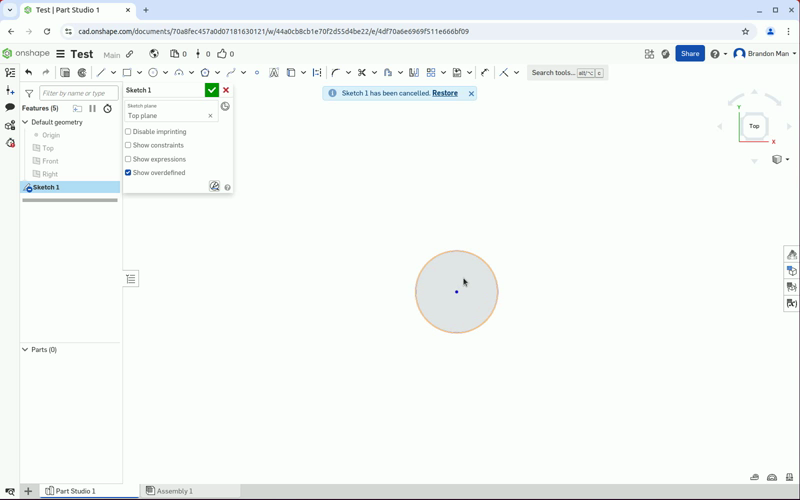
scroll(6)
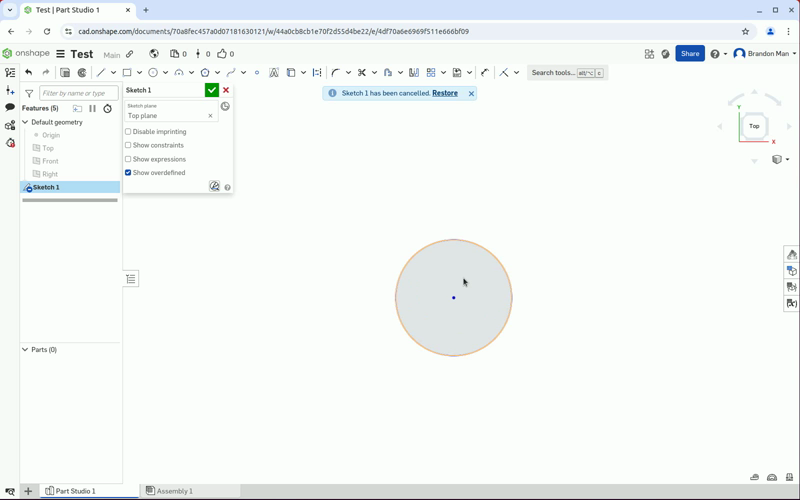
scroll(6)
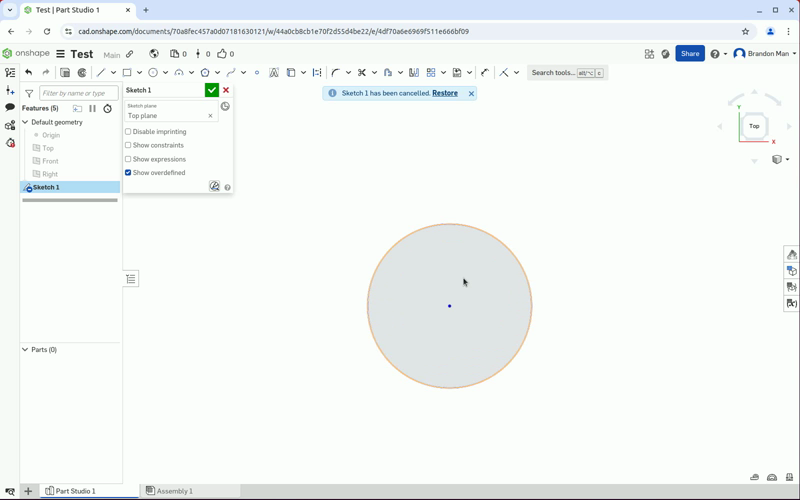
scroll(6)
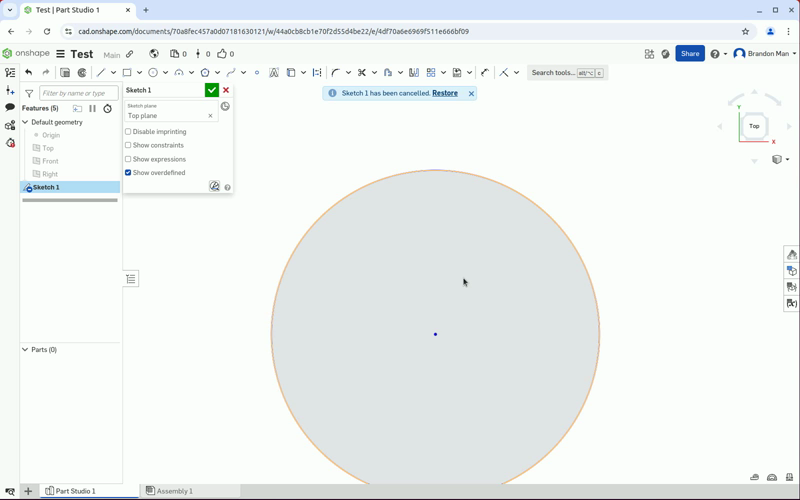
click(463, 277)
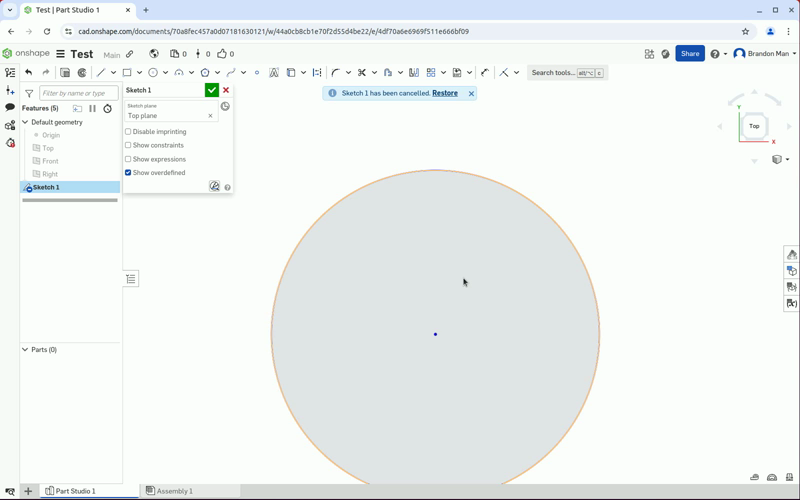
scroll(-6)
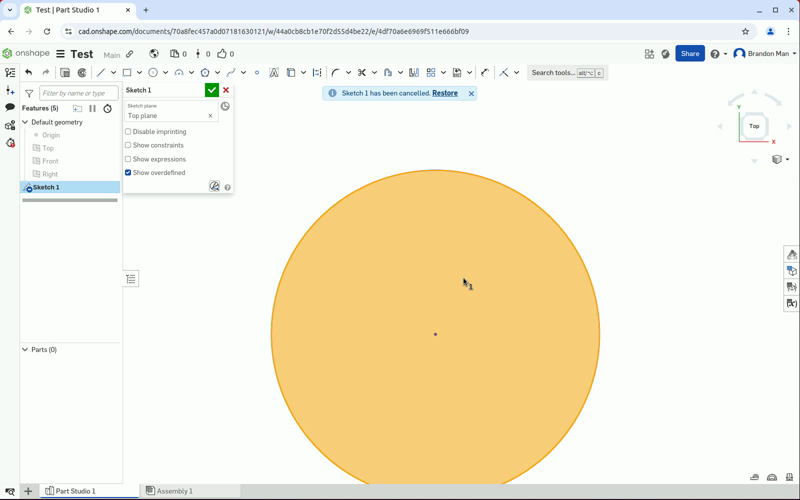
scroll(-6)
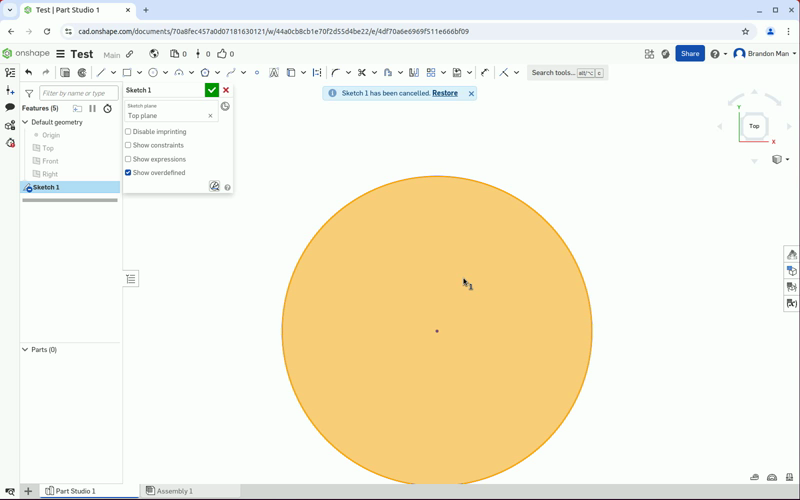
scroll(-6)
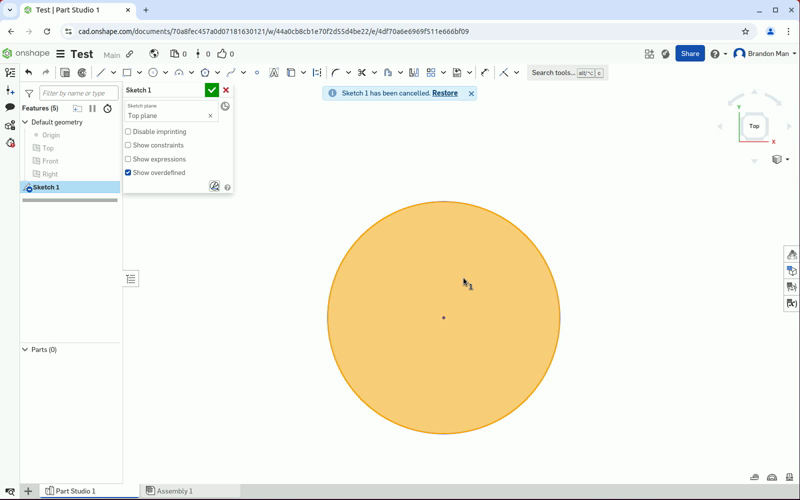
scroll(-6)
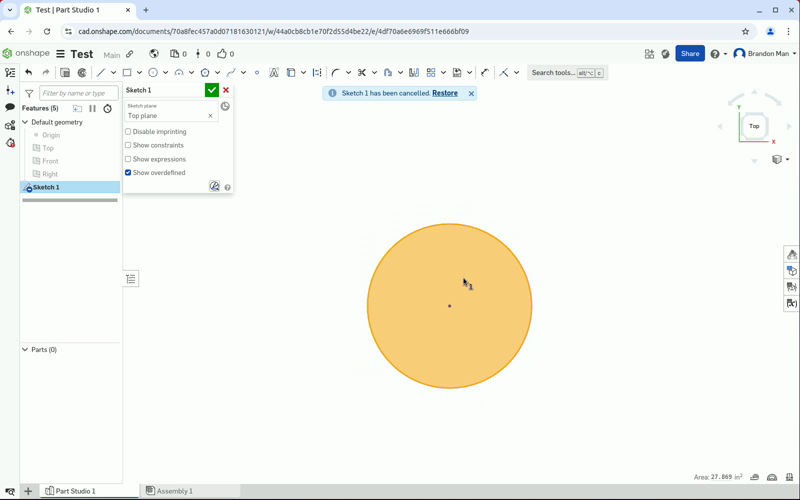
scroll(-6)
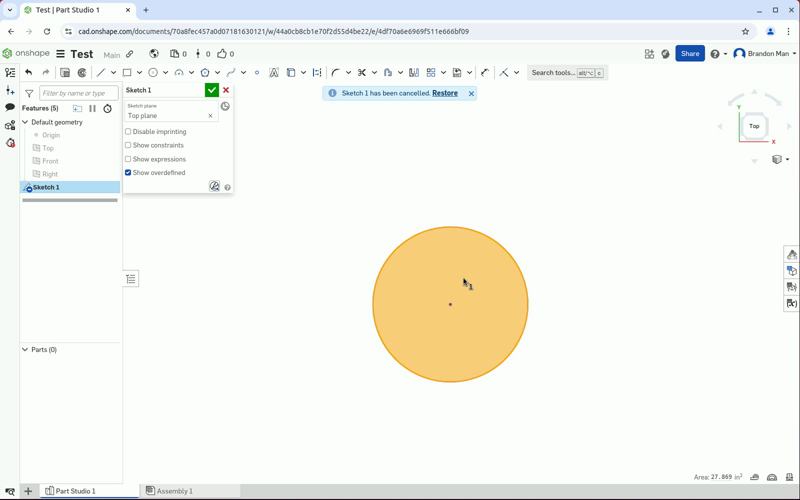
scroll(-6)
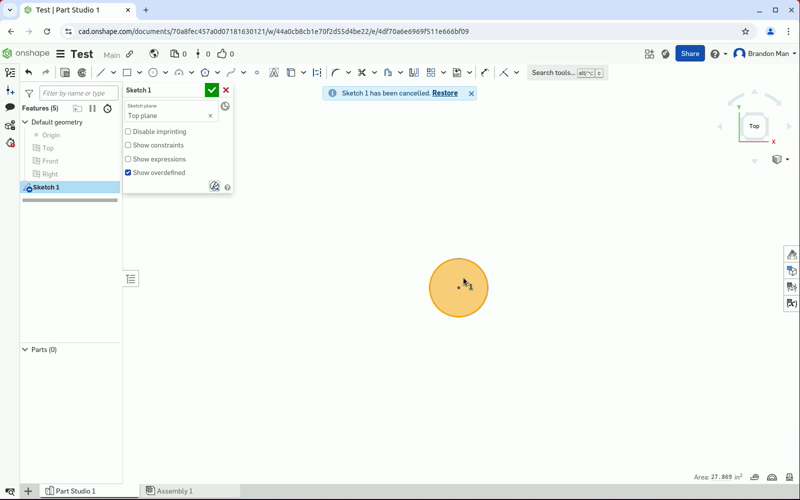
scroll(-6)
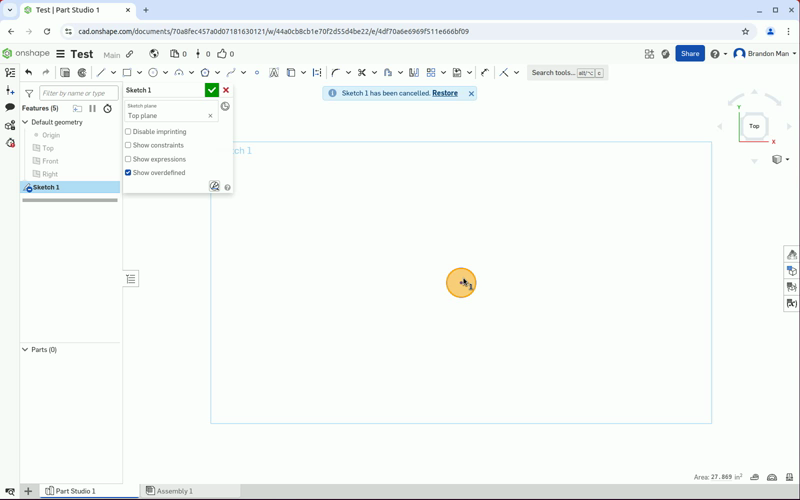
mouse_move(73, 352)
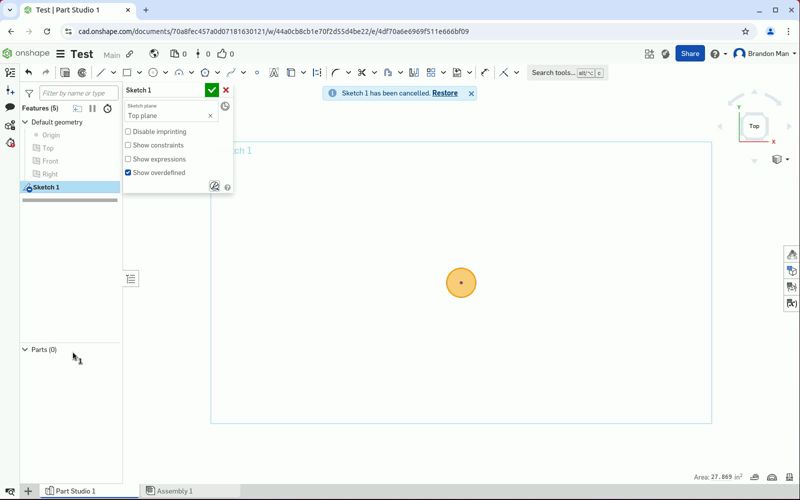
key(shift+y)
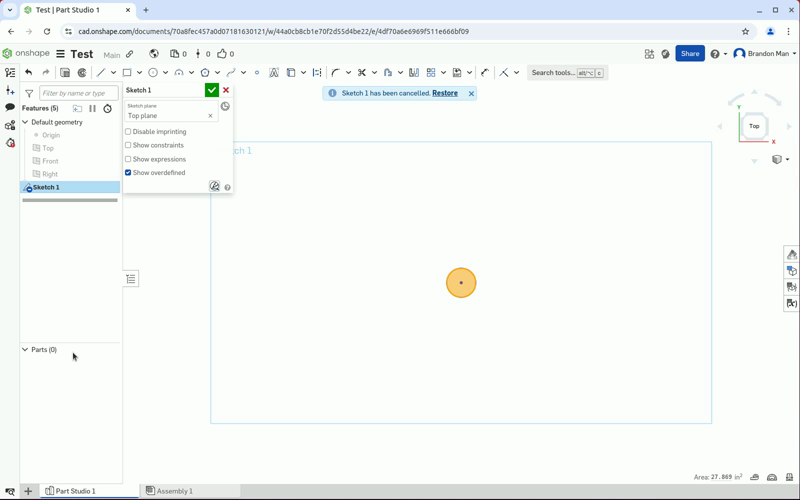
key(shift+e)
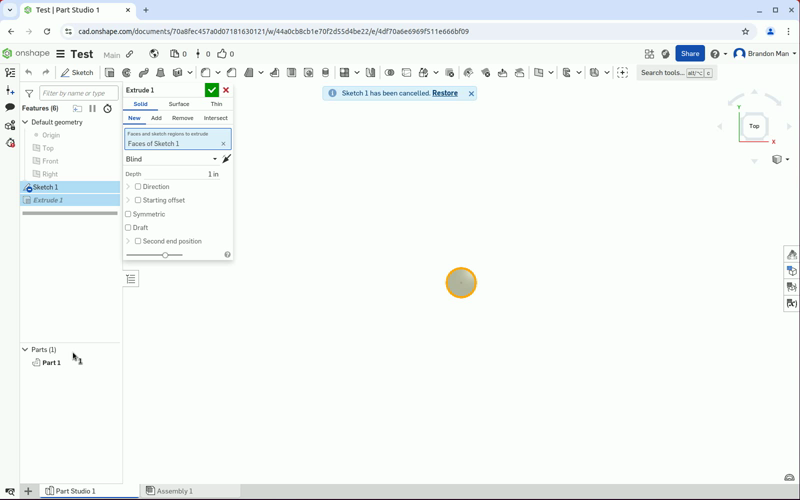
mouse_move(143, 106)
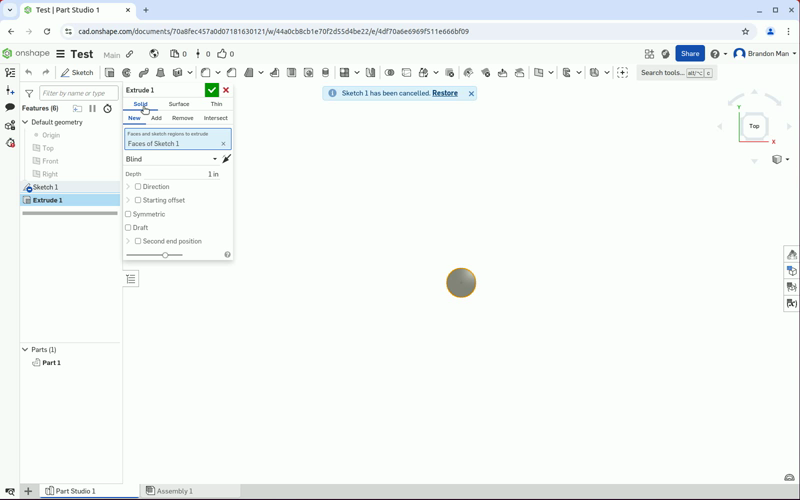
click(143, 106)
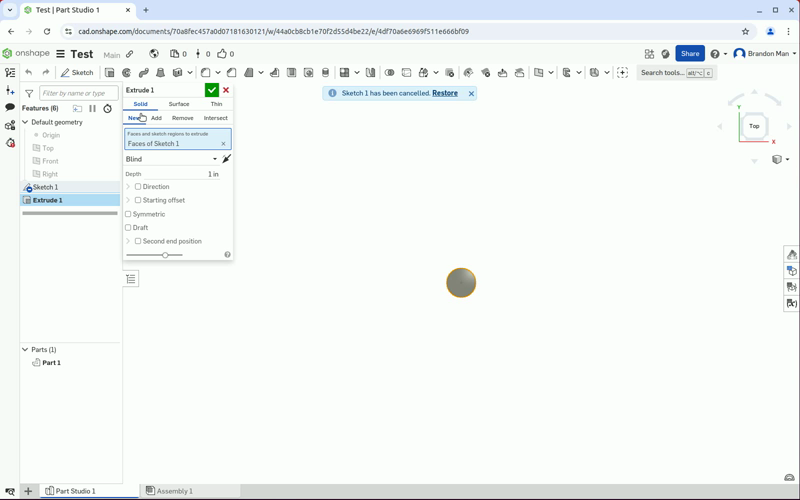
mouse_move(137, 120)
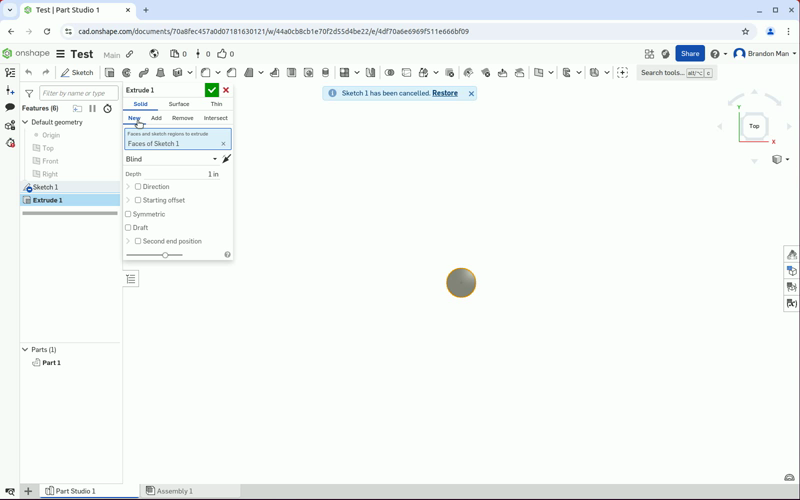
click(137, 120)
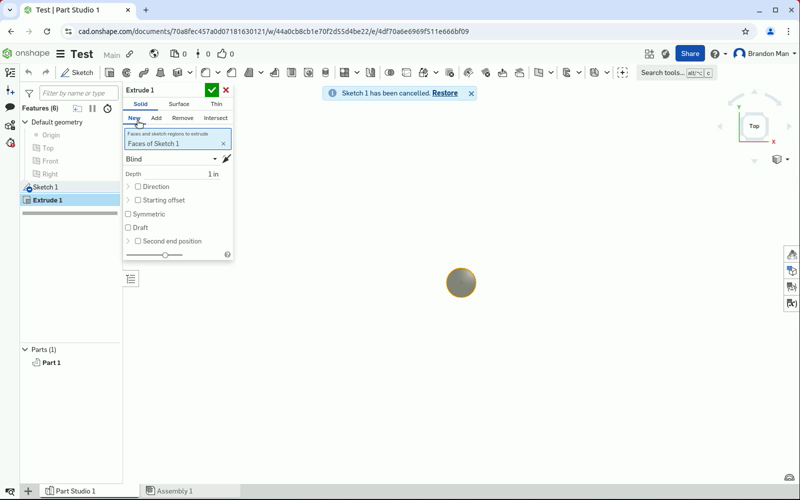
key(tab, 4)
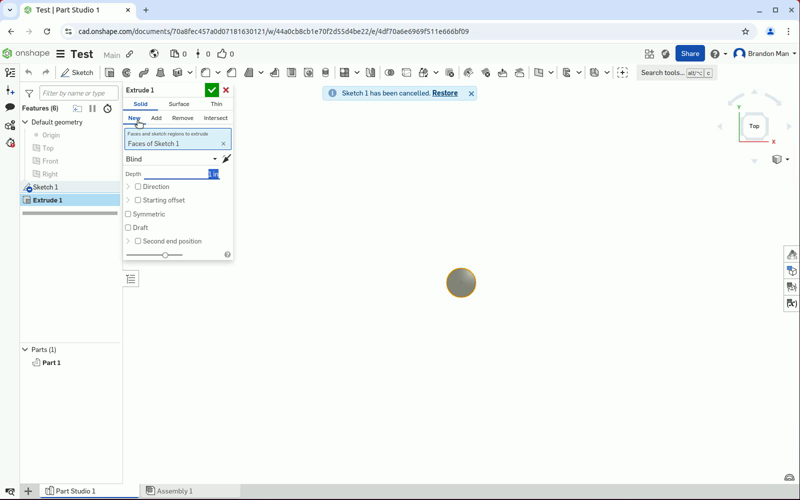
text(-5.777)
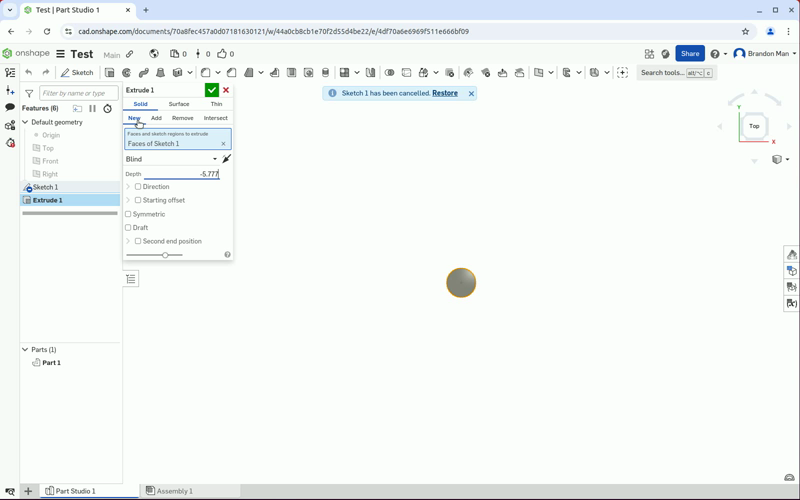
key(enter)
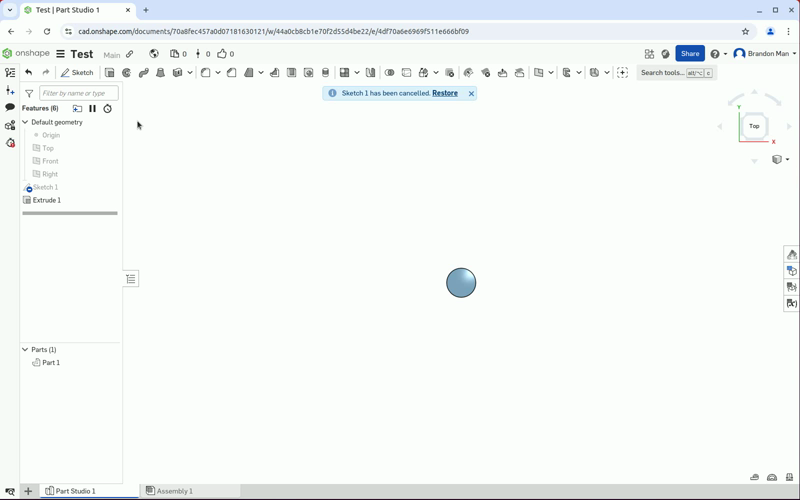
key(shift+h)
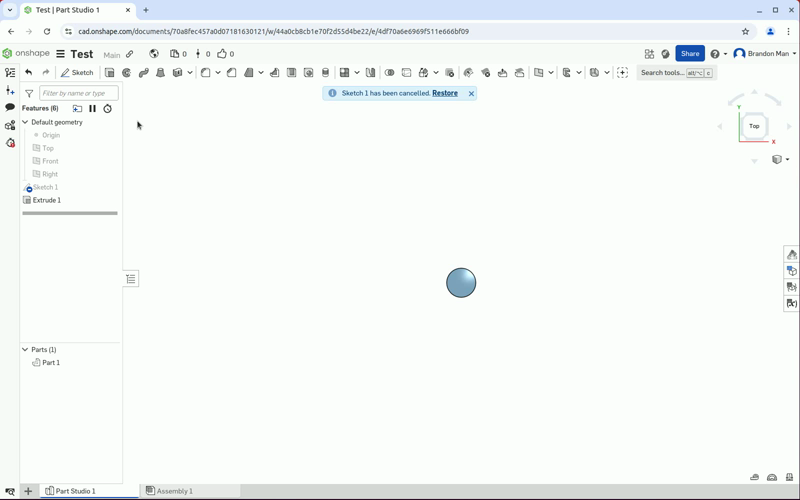
key(shift+h)
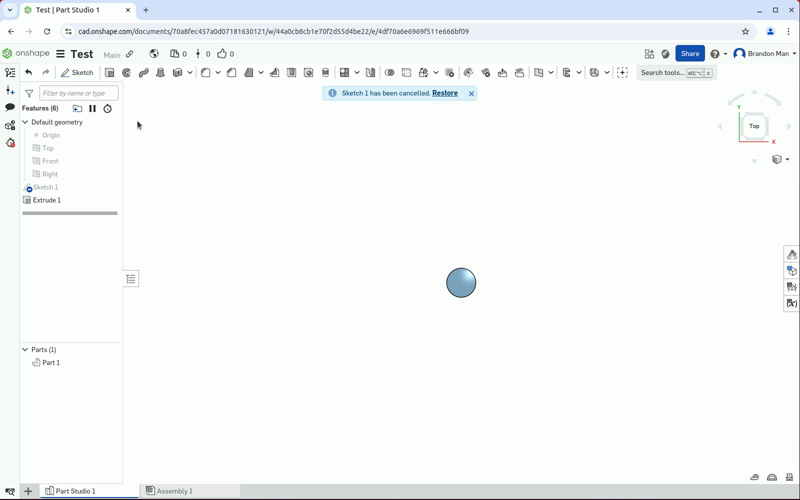
mouse_move(73, 189)
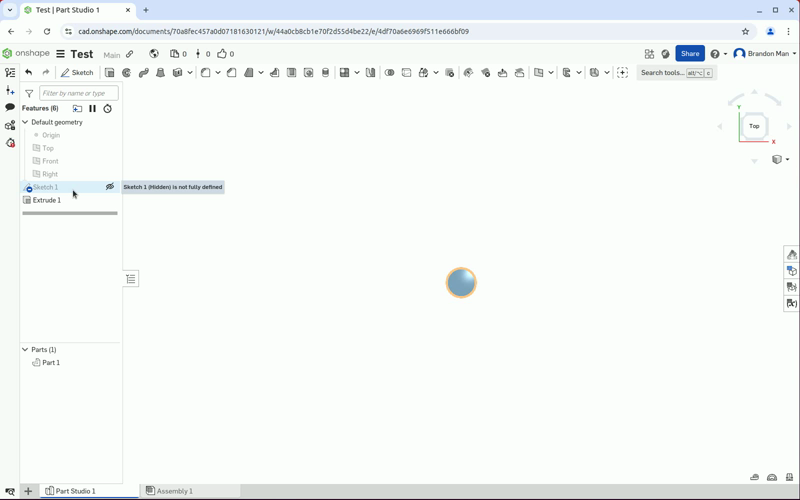
click(73, 189)
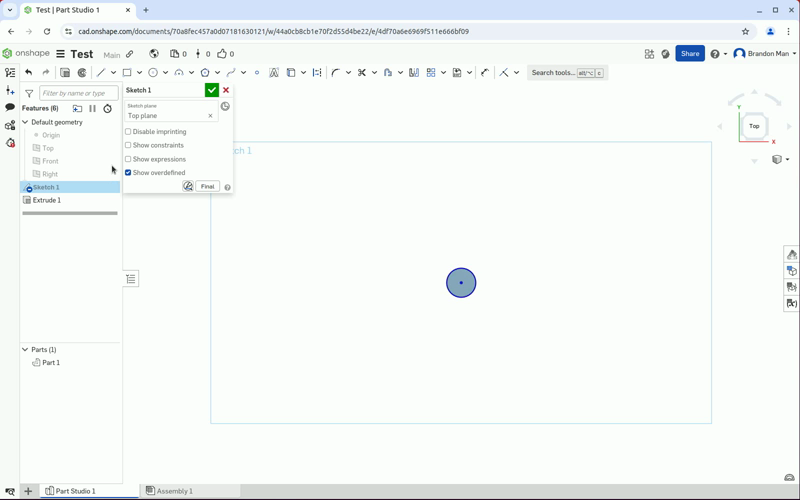
mouse_move(229, 92)
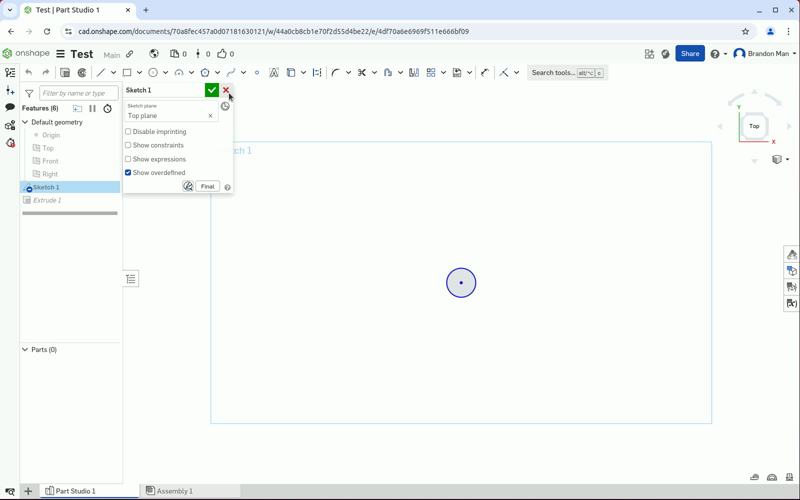
click(229, 92)
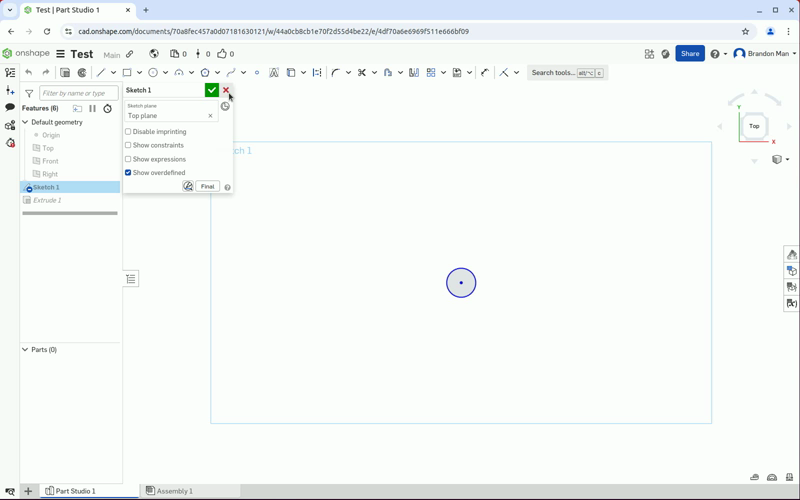
key(shift+s)
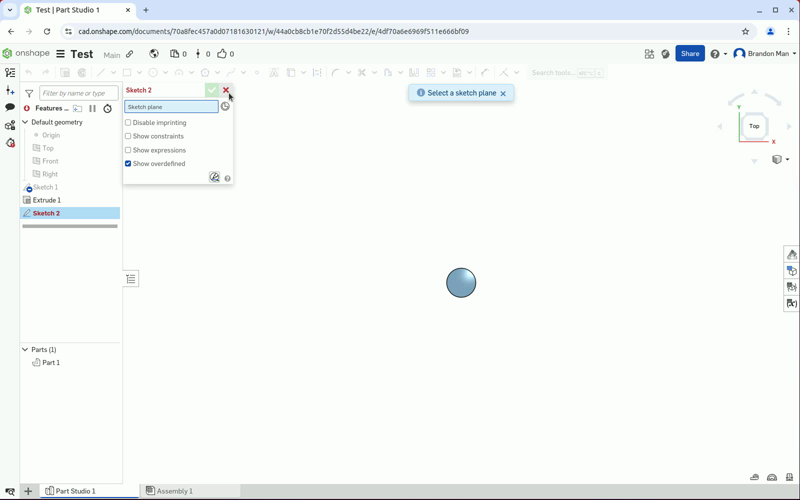
mouse_move(73, 150)
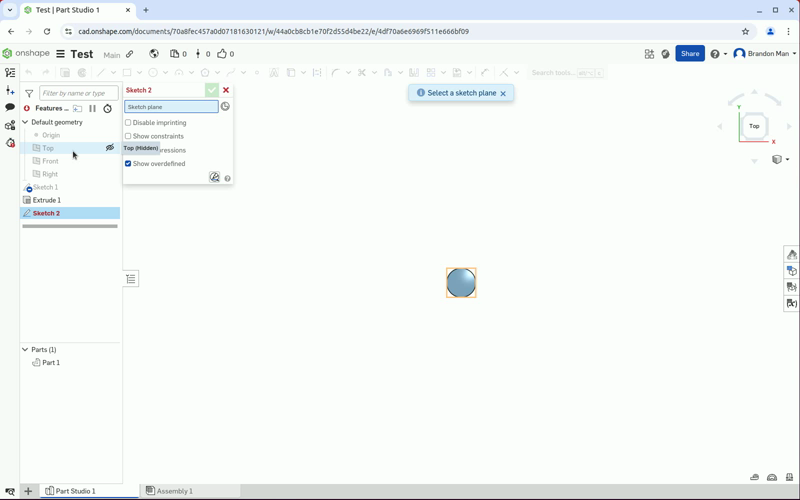
click(73, 150)
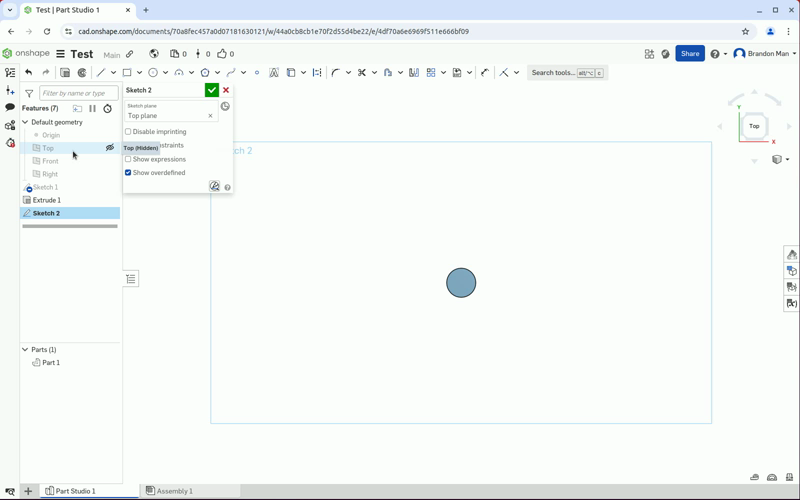
mouse_move(73, 352)
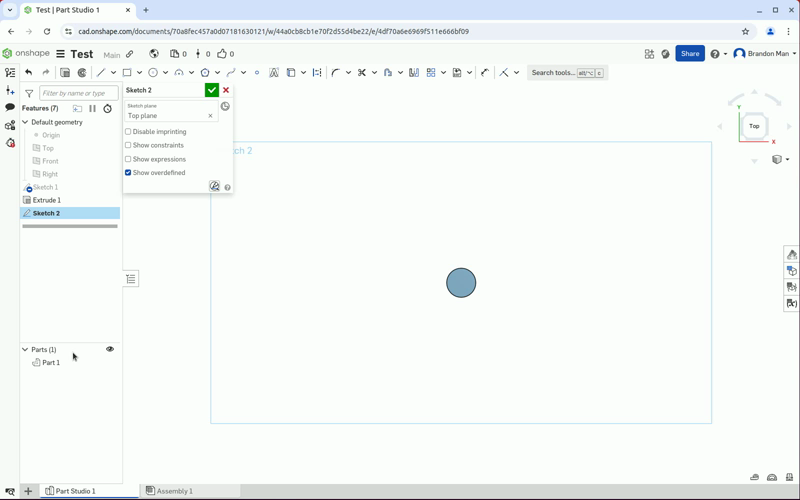
key(y)
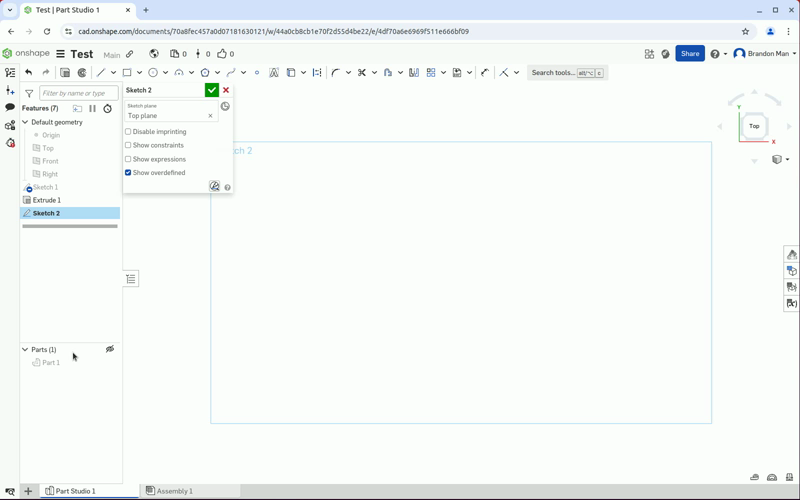
key(l)
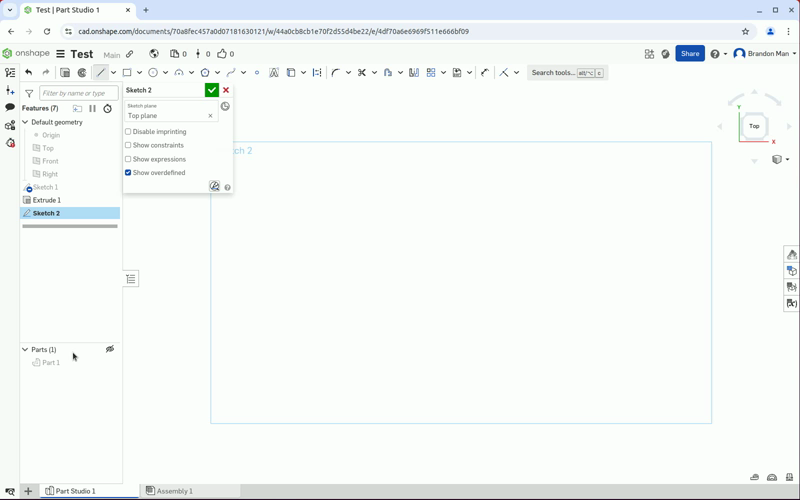
key_down(shift)
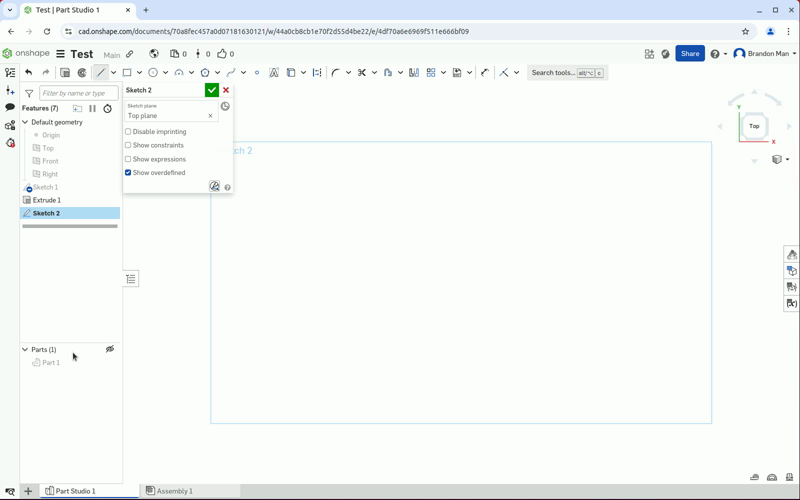
mouse_move(460, 311)
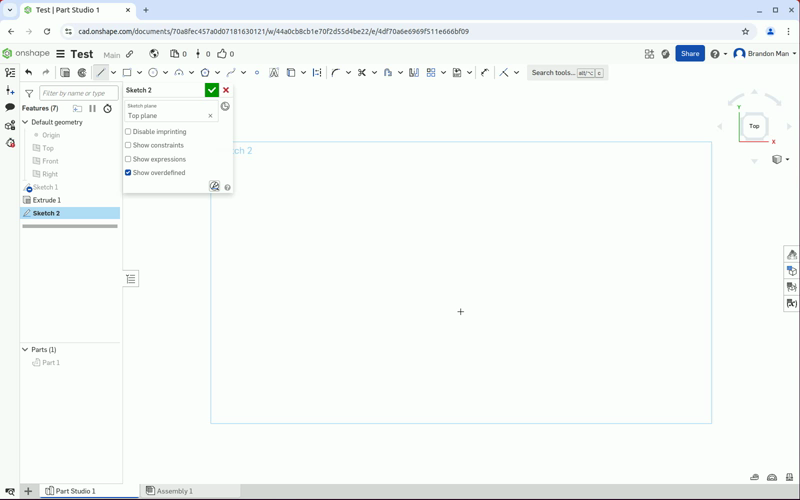
click(460, 311)
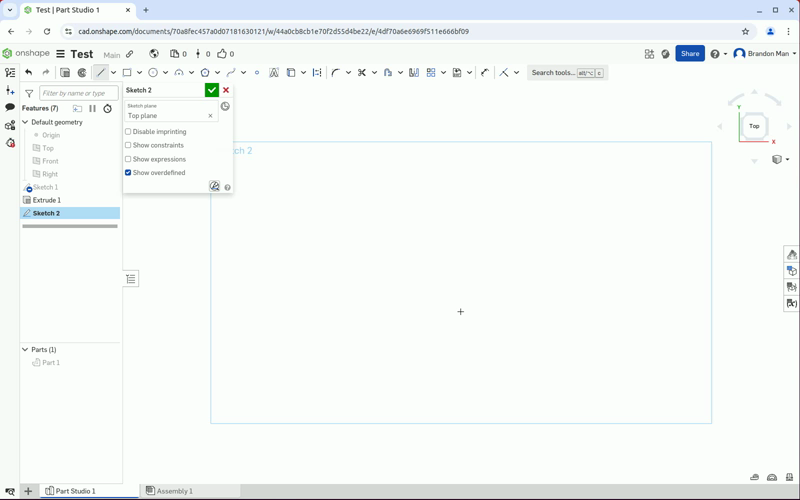
key_up(shift)
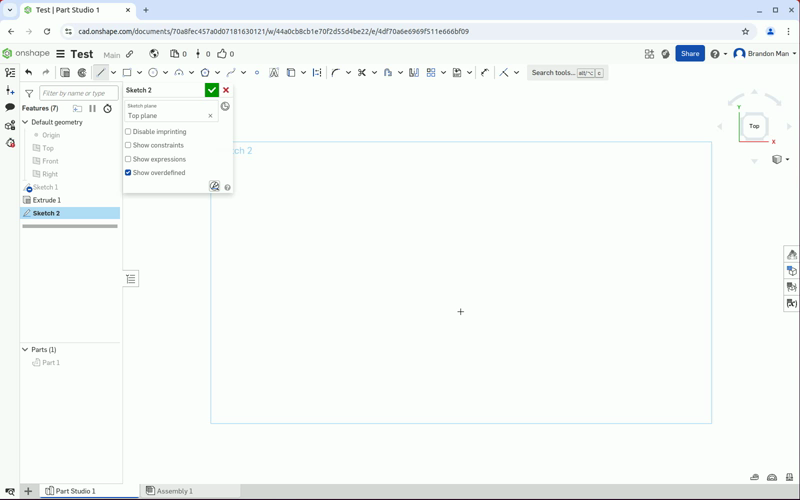
key_down(shift)
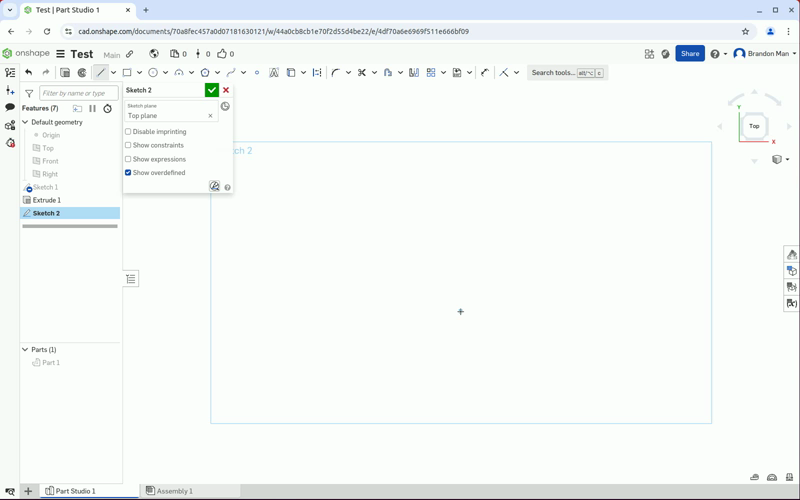
mouse_move(544, 311)
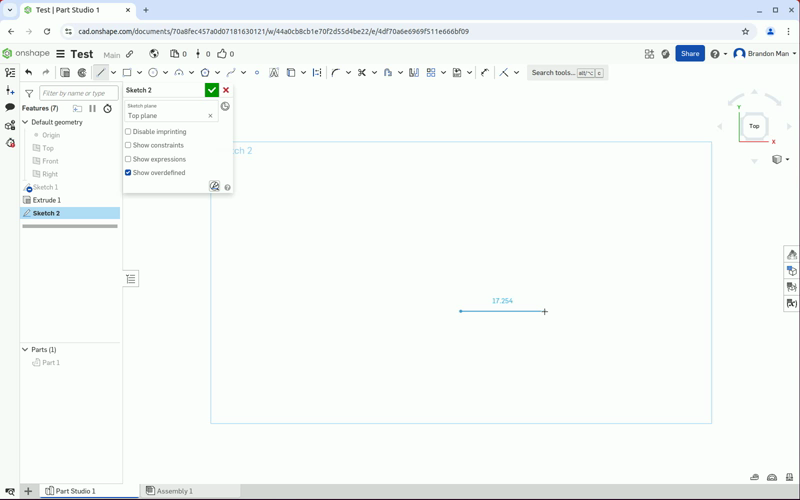
click(544, 311)
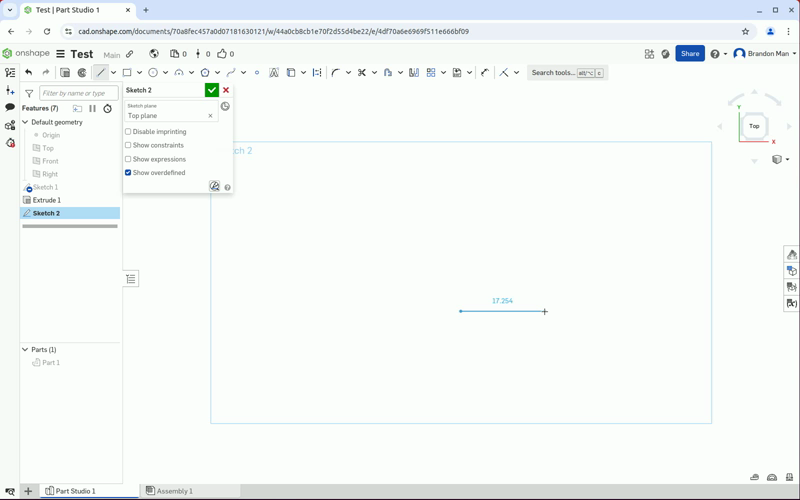
key_up(shift)
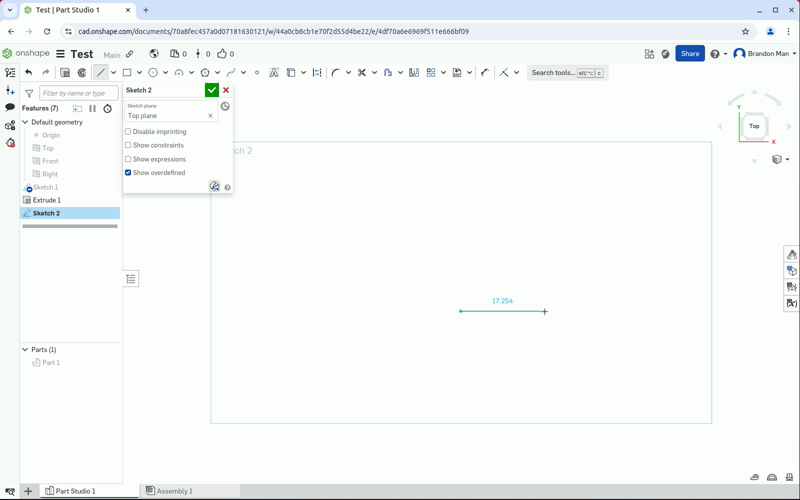
key(esc)
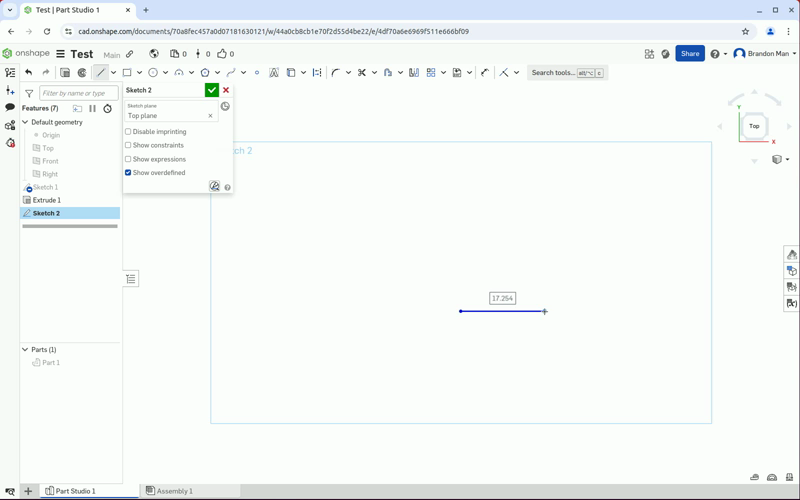
key(a)
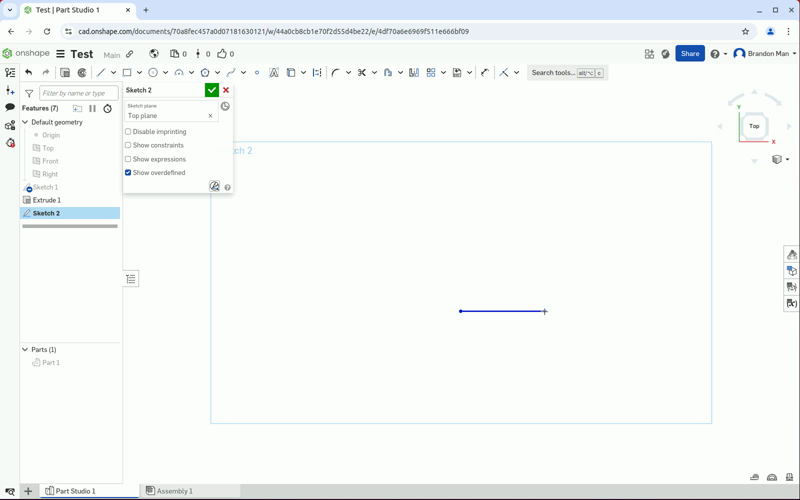
mouse_move(544, 311)
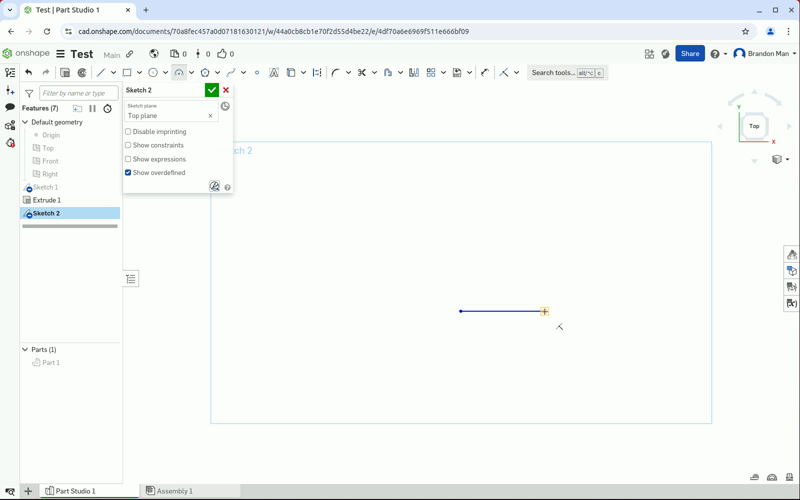
click(544, 311)
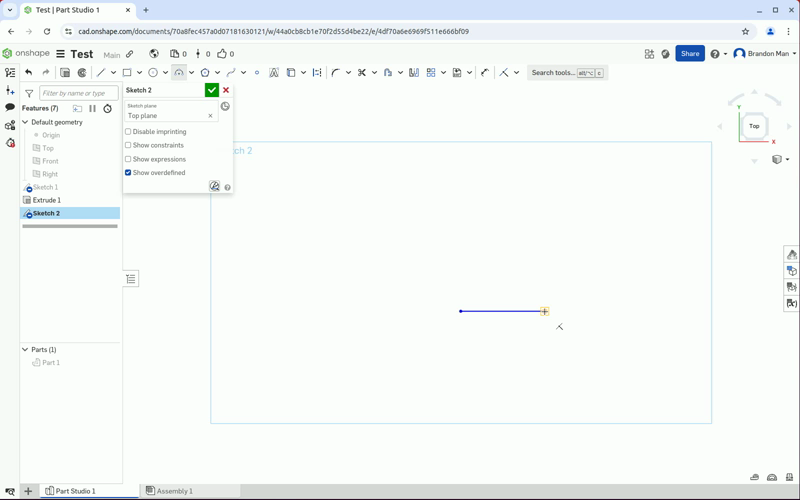
key_down(shift)
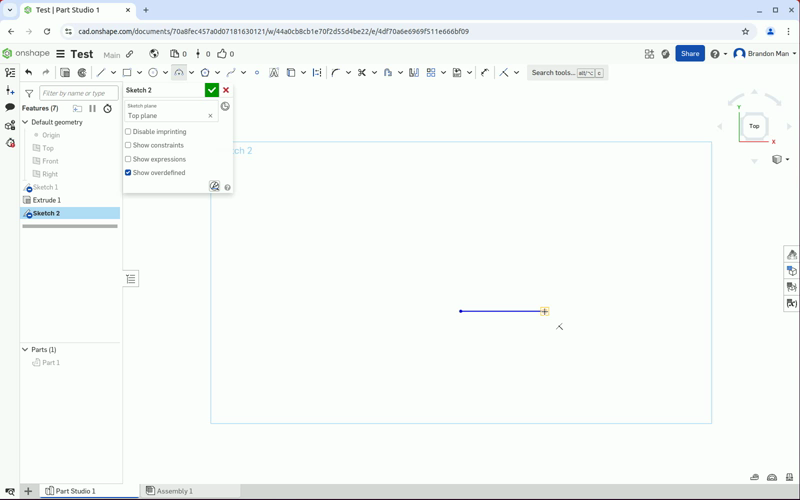
mouse_move(544, 254)
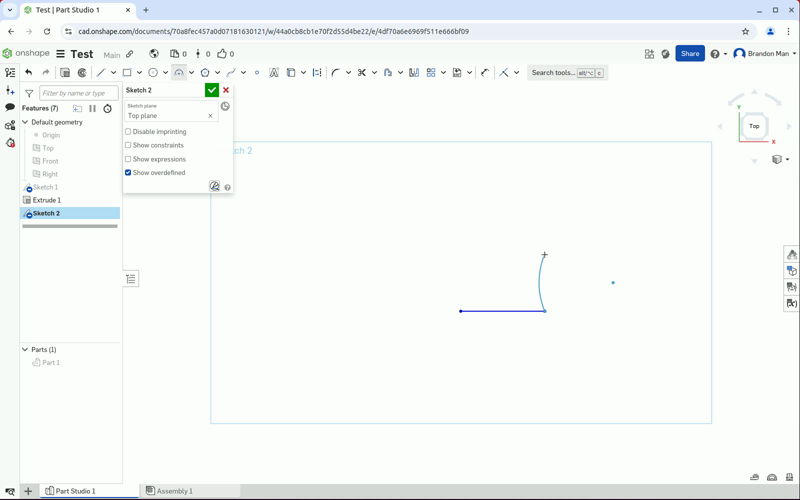
click(544, 254)
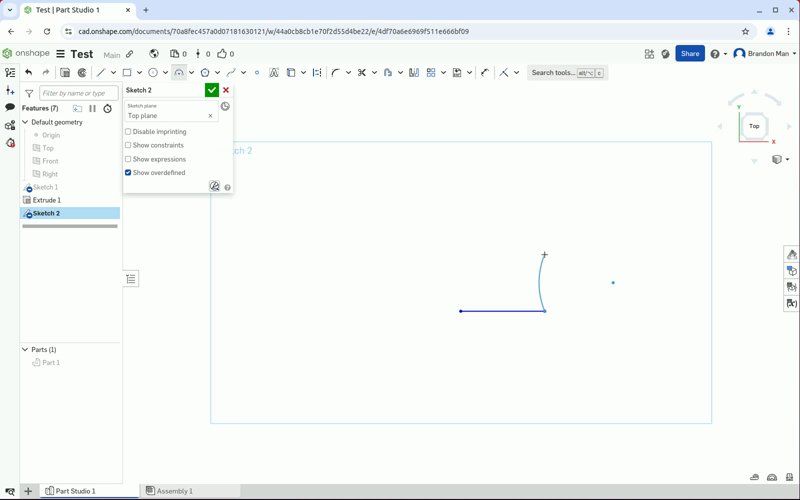
mouse_move(573, 282)
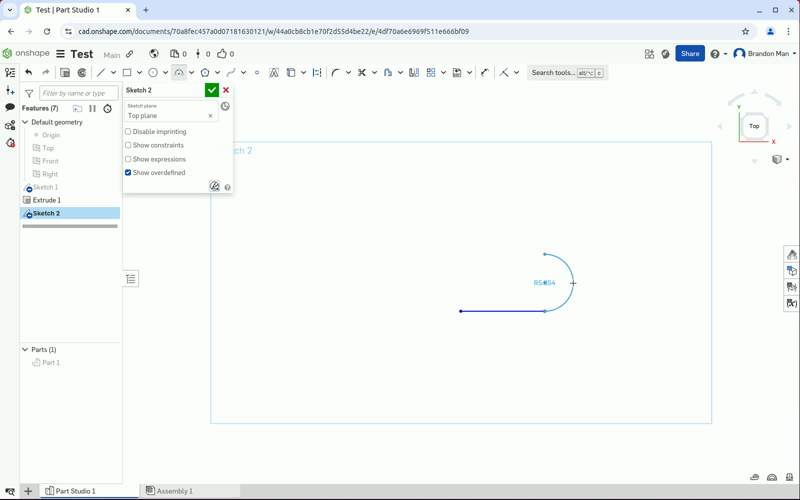
click(573, 282)
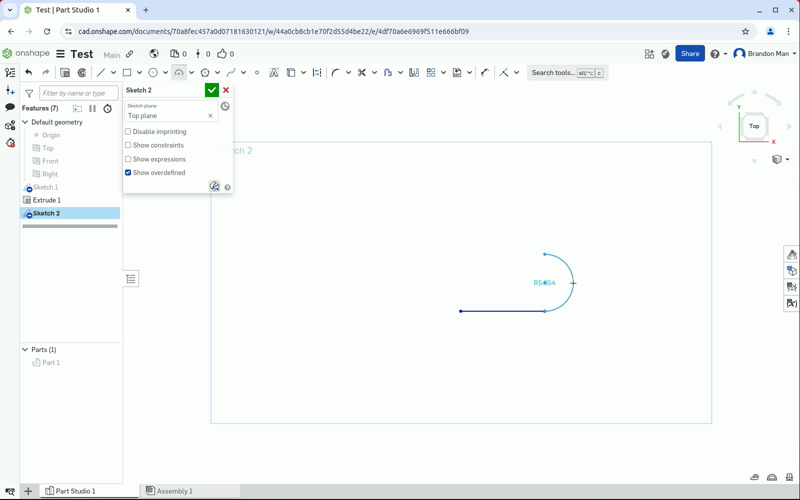
key_up(shift)
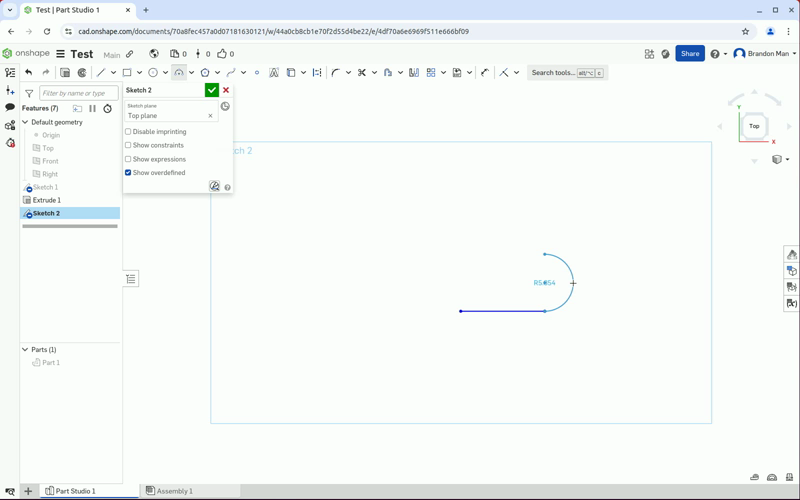
key(esc)
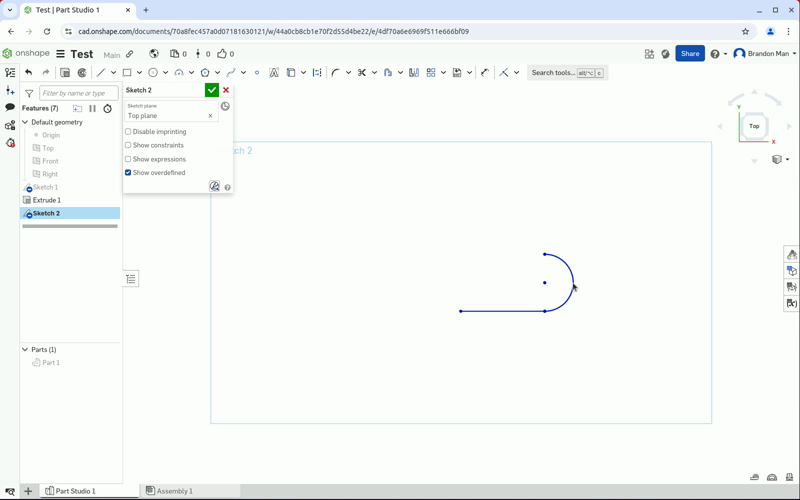
key(l)
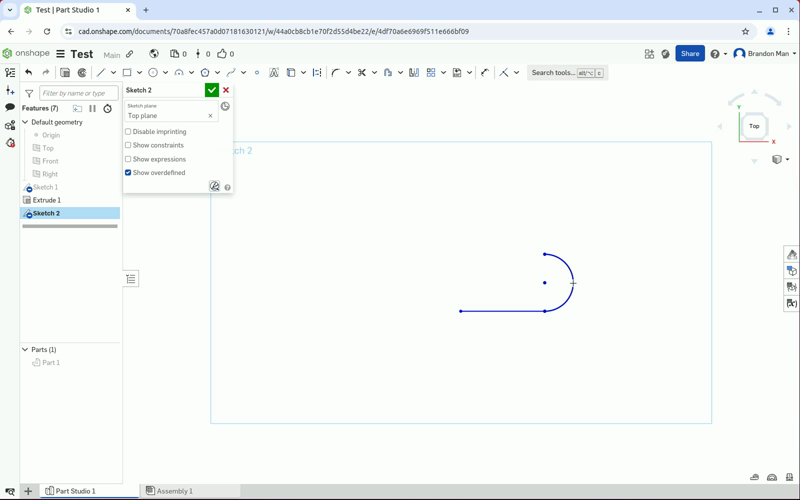
mouse_move(544, 254)
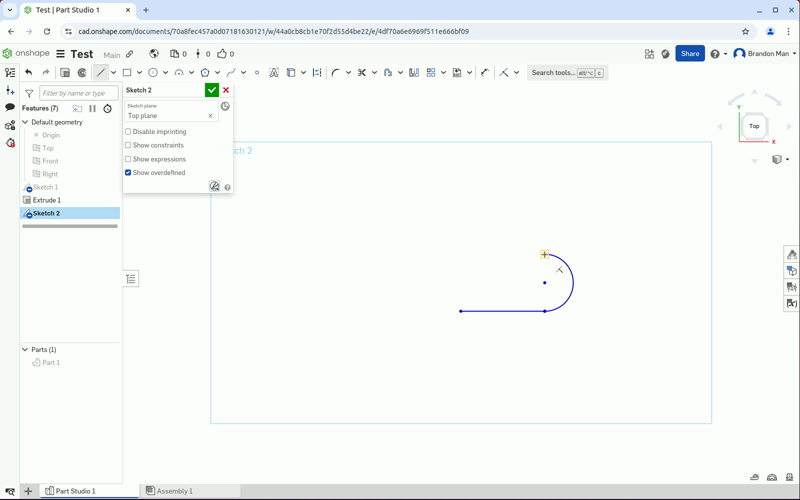
click(544, 254)
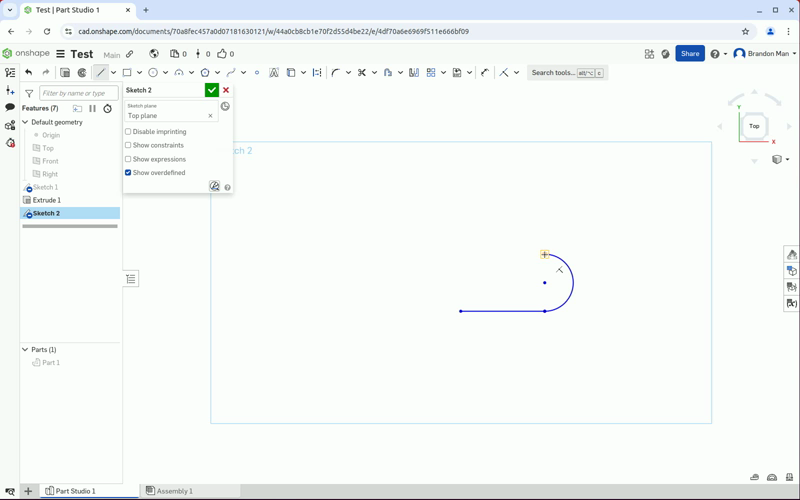
key_down(shift)
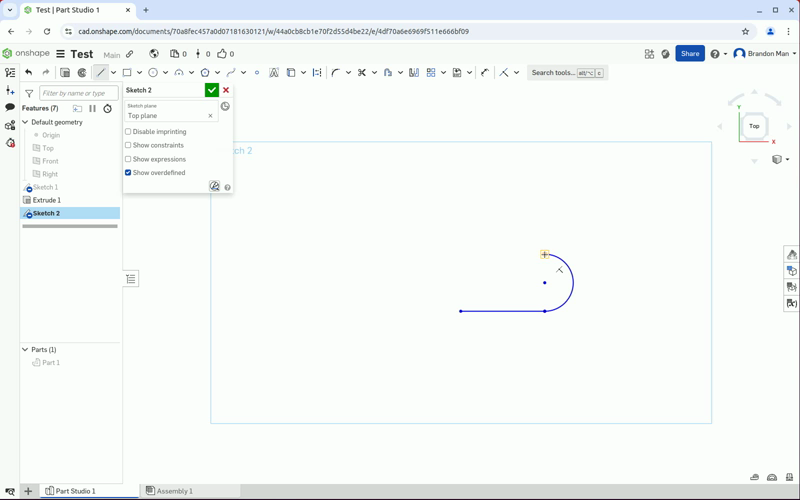
mouse_move(460, 254)
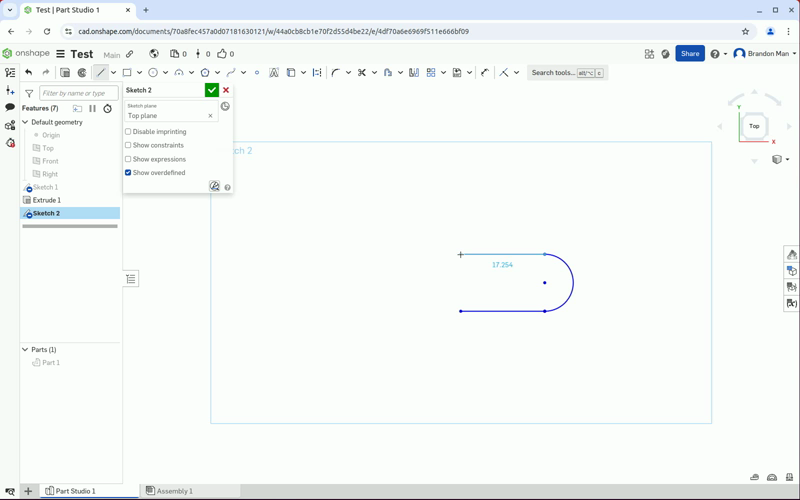
click(460, 254)
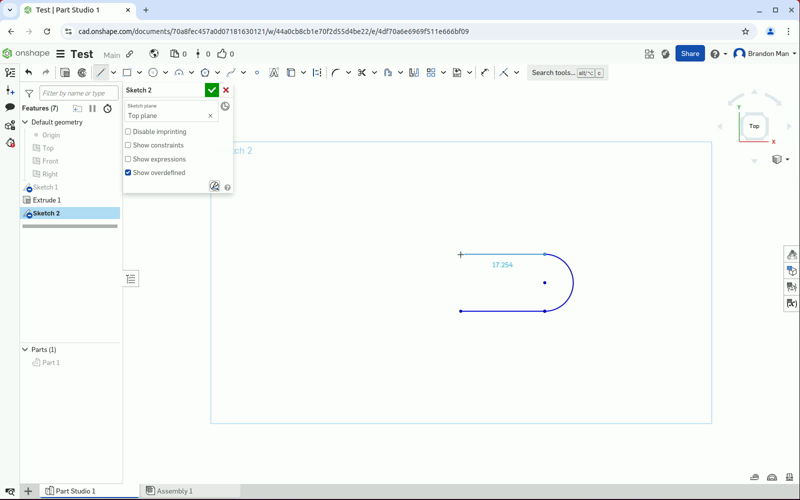
key_up(shift)
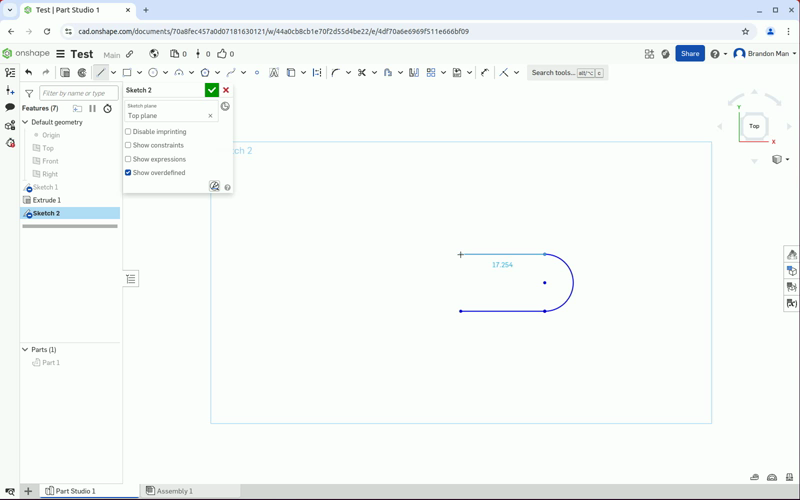
key(esc)
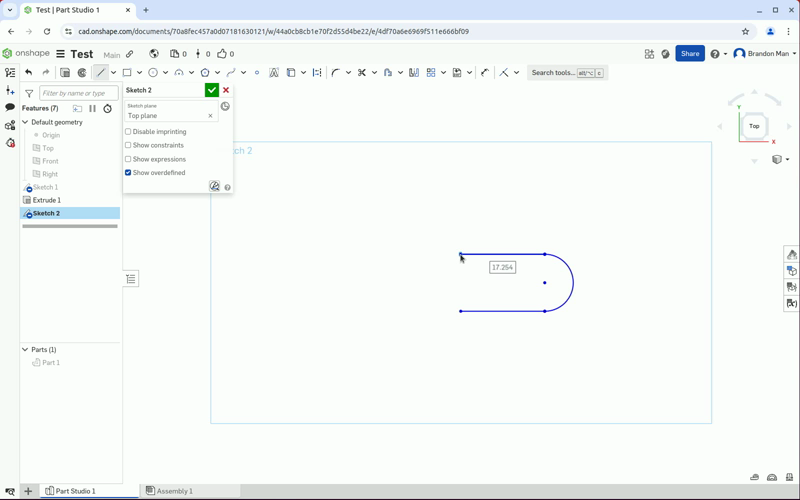
key(a)
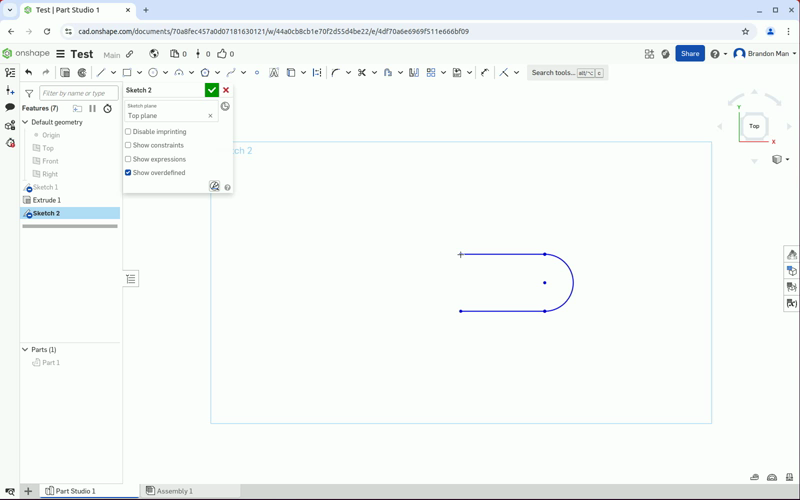
mouse_move(460, 254)
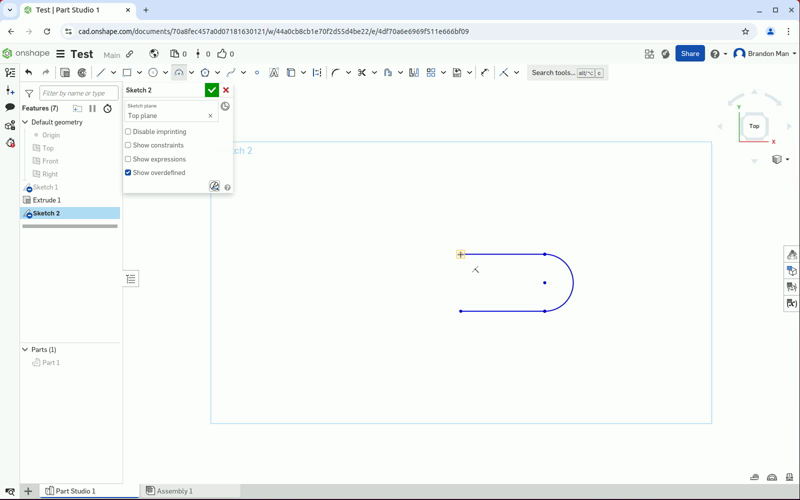
click(460, 254)
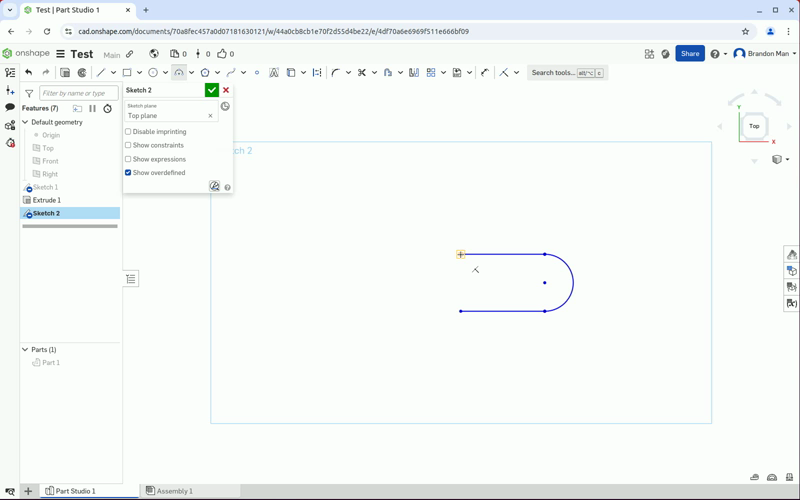
mouse_move(460, 311)
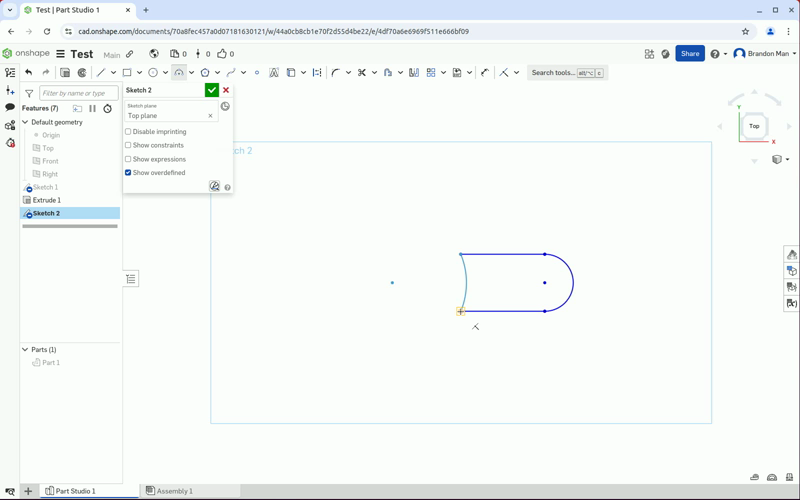
click(460, 311)
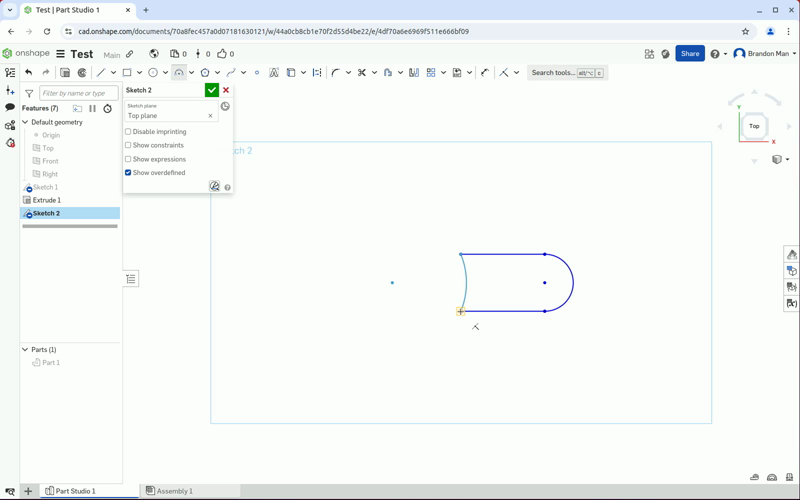
key_down(shift)
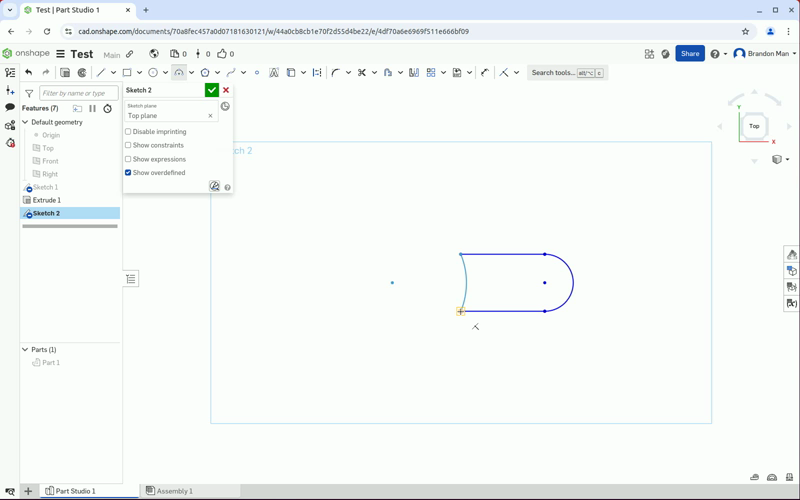
mouse_move(432, 282)
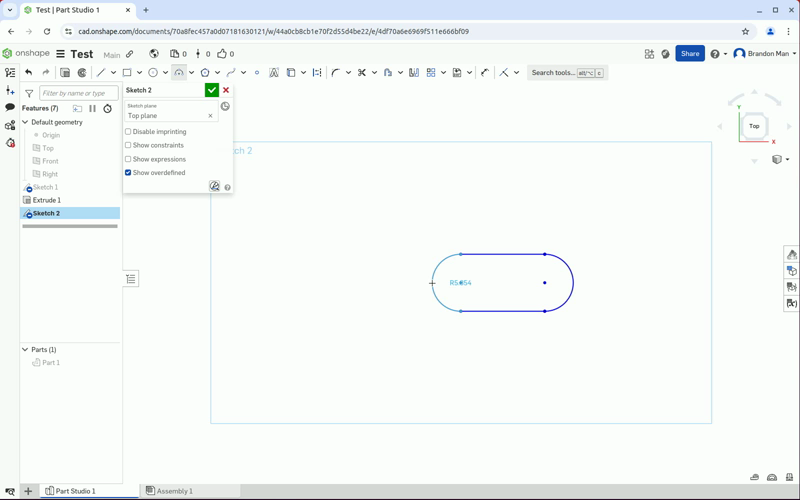
click(432, 282)
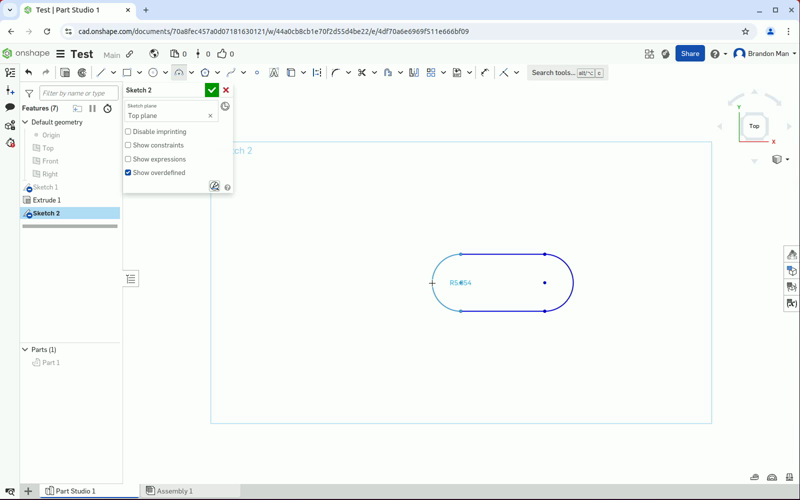
key_up(shift)
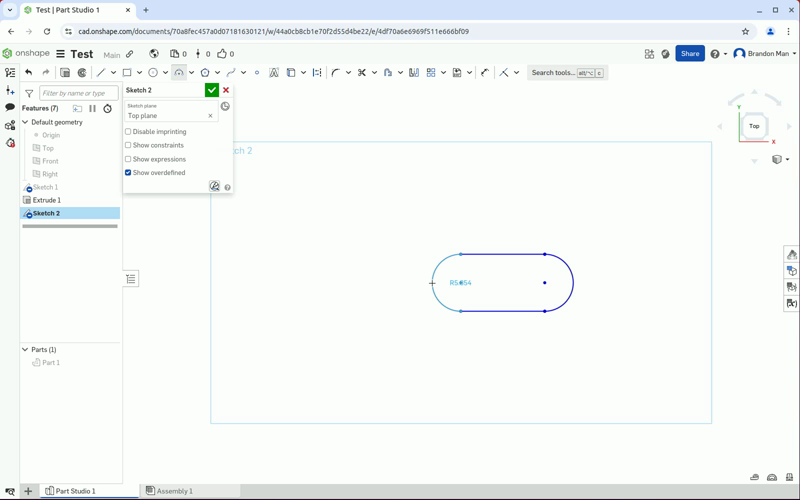
key(esc)
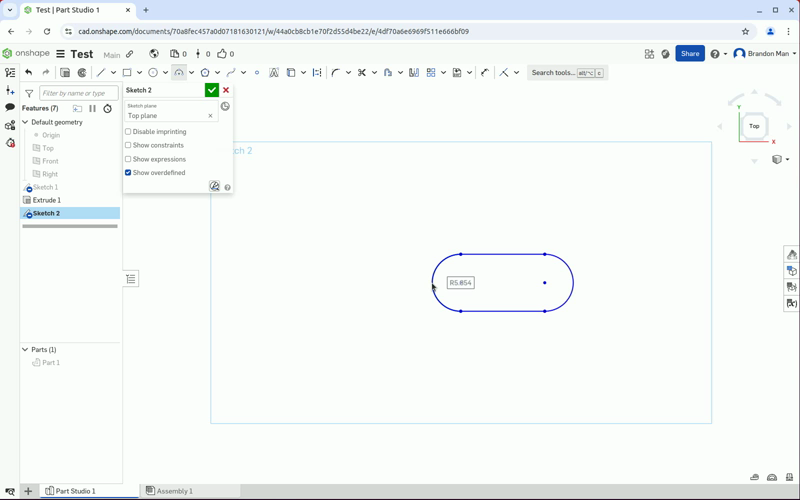
mouse_move(562, 283)
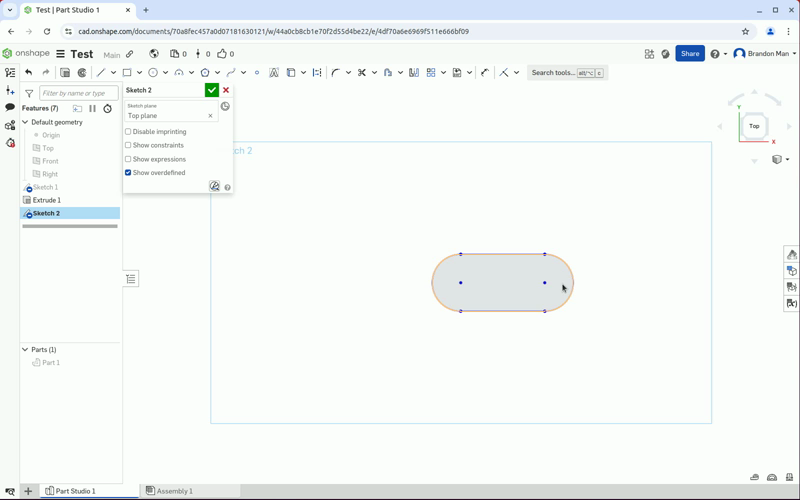
click(562, 283)
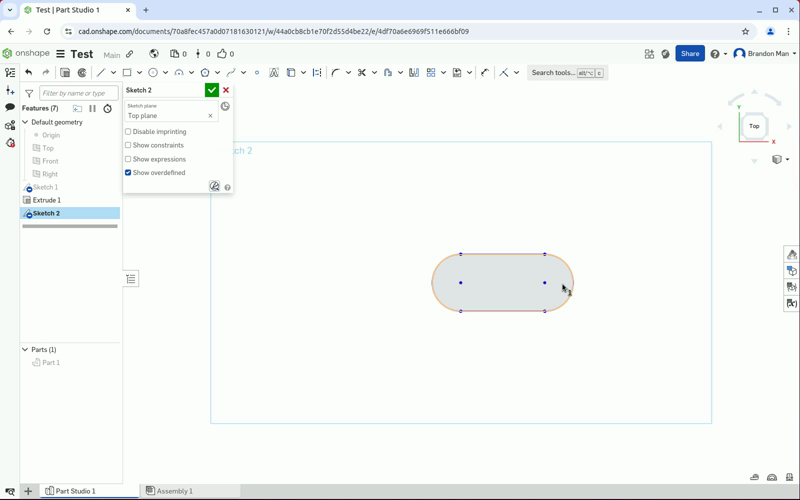
mouse_move(73, 352)
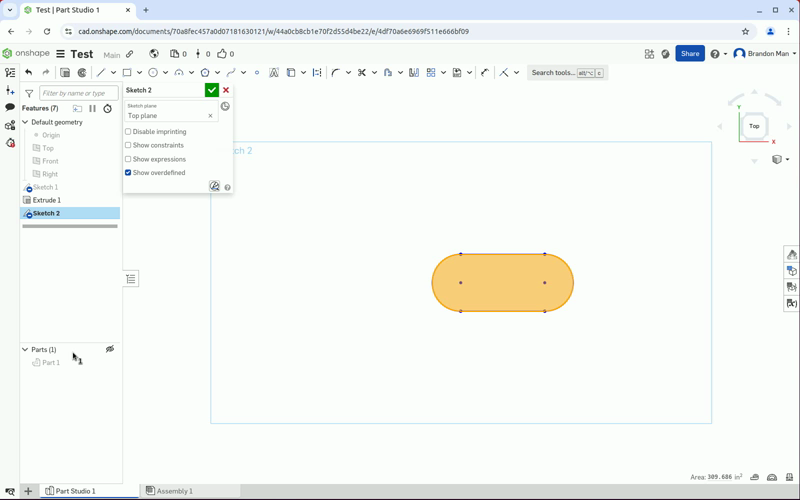
key(shift+y)
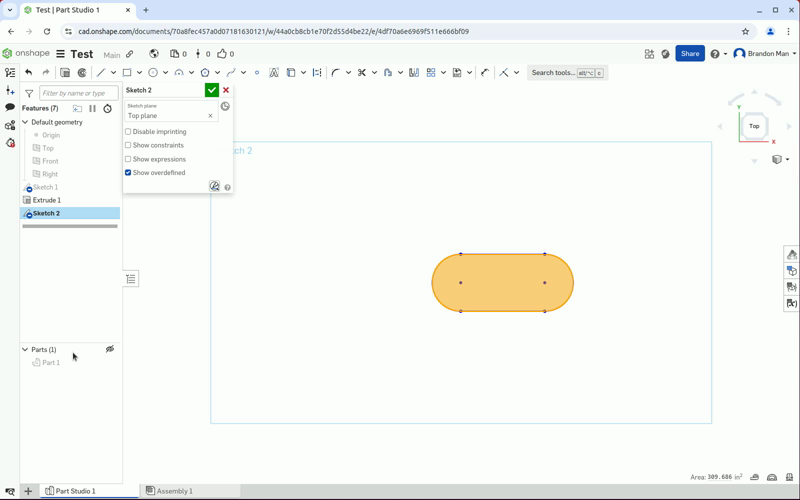
key(shift+e)
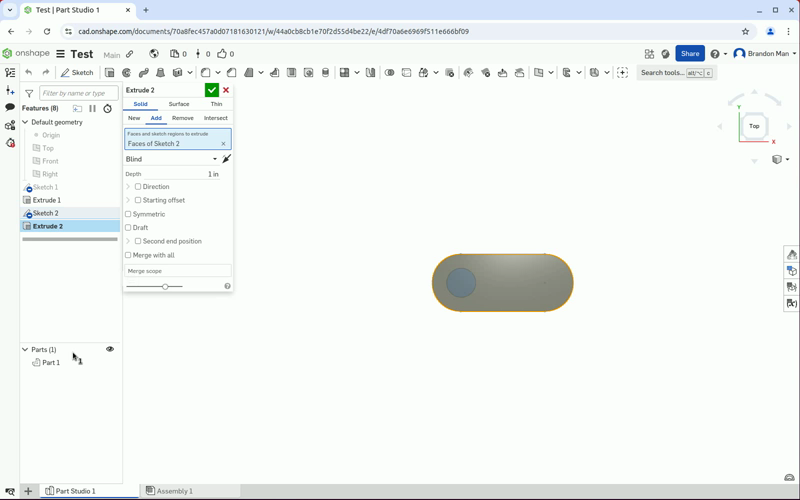
mouse_move(143, 106)
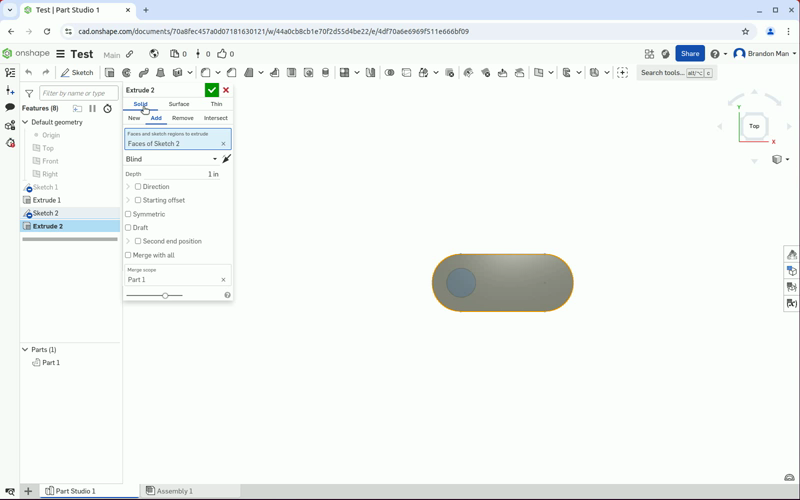
click(143, 106)
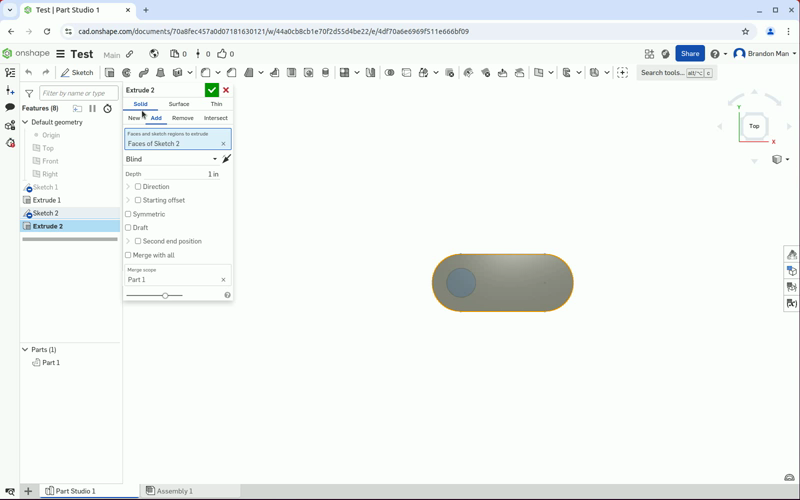
mouse_move(137, 120)
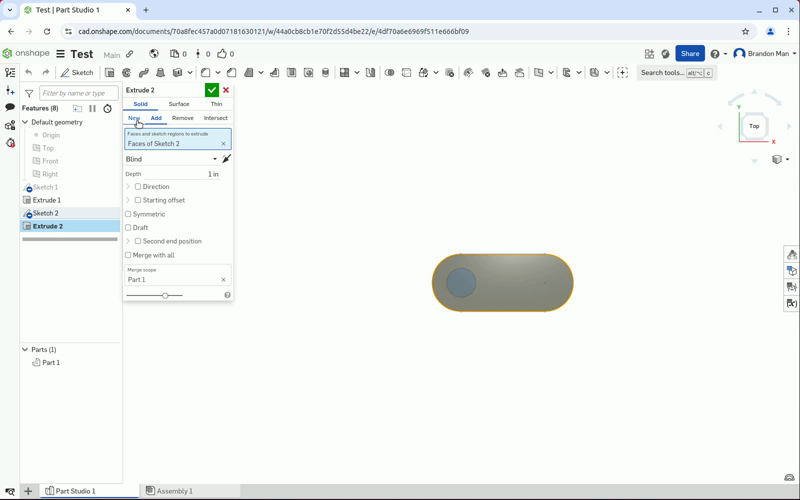
click(137, 120)
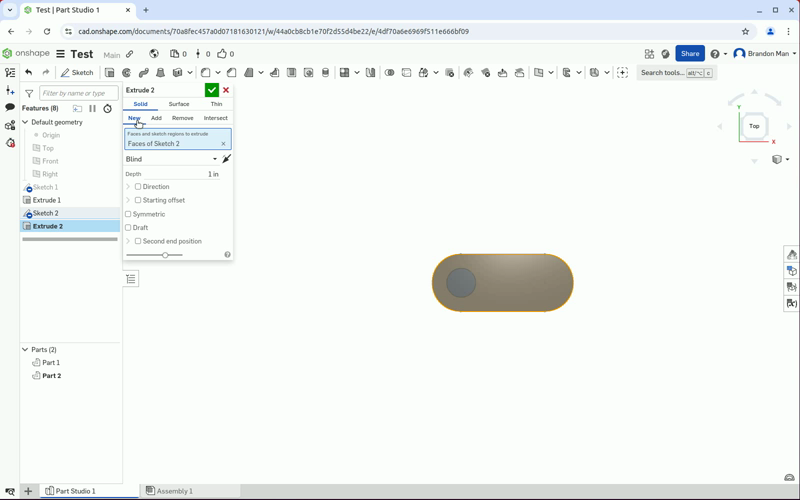
key(tab, 4)
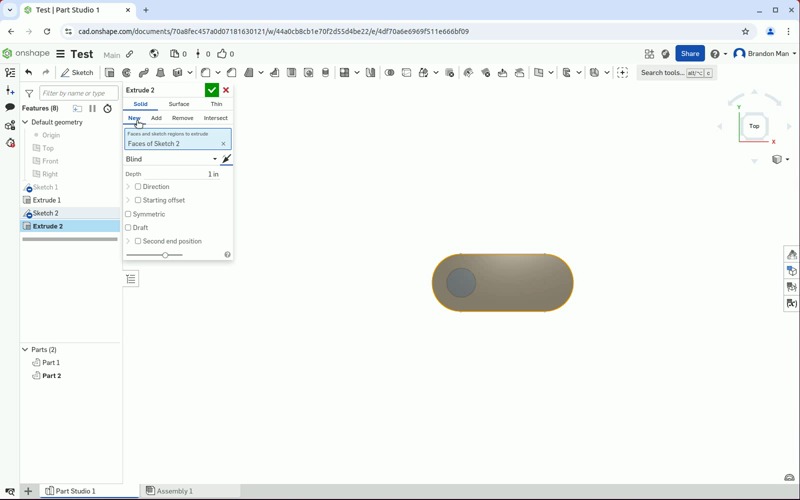
text(2.889)
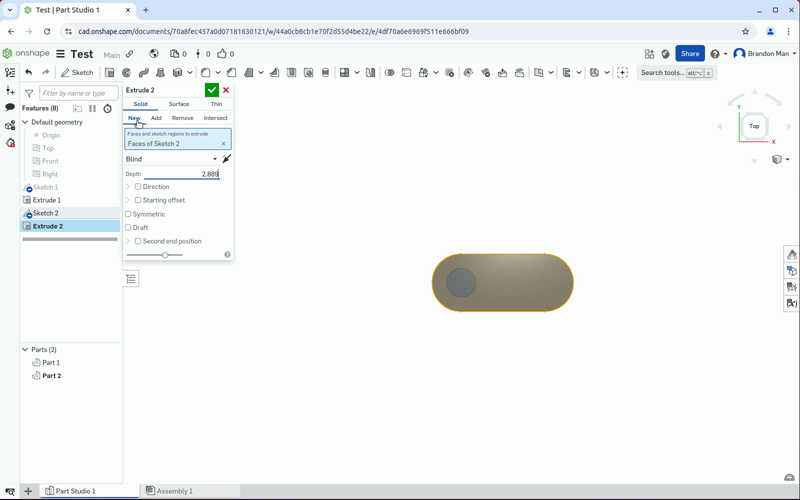
key(enter)
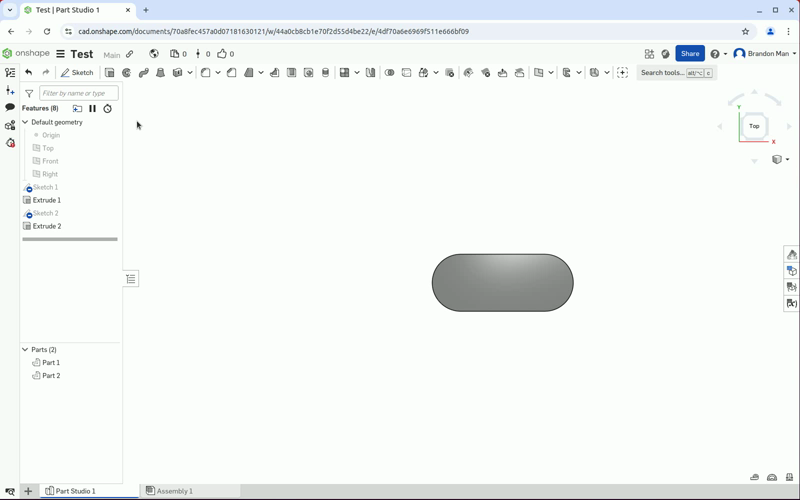
key(shift+h)
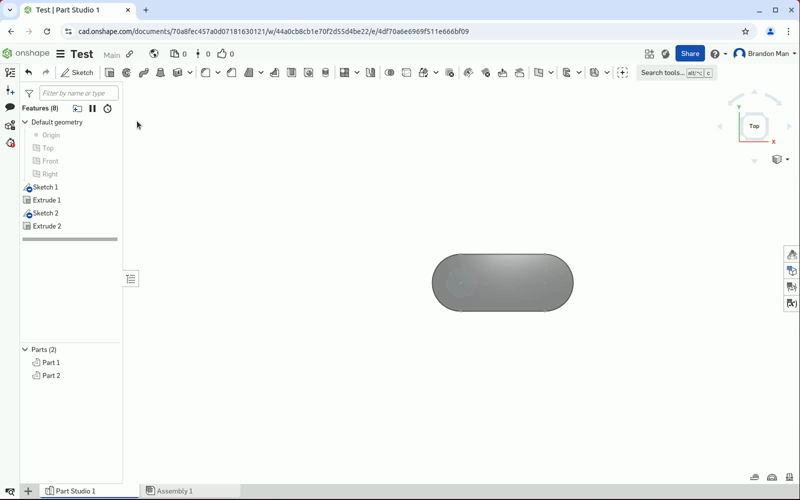
key(shift+h)
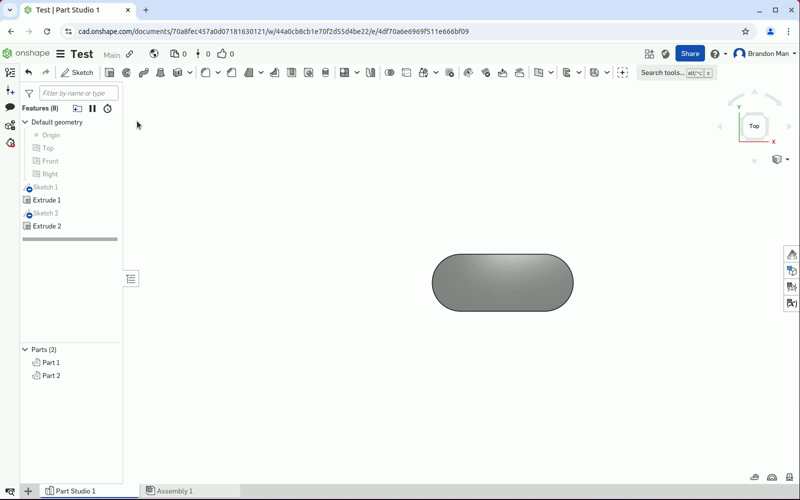
mouse_move(73, 189)
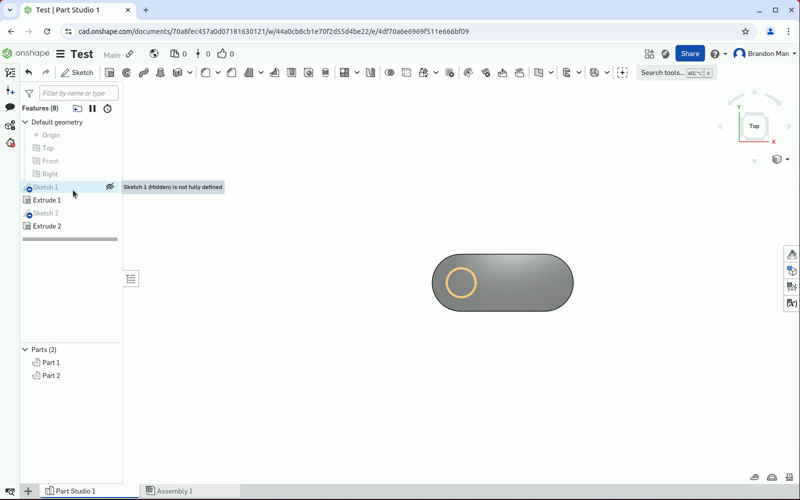
click(73, 189)
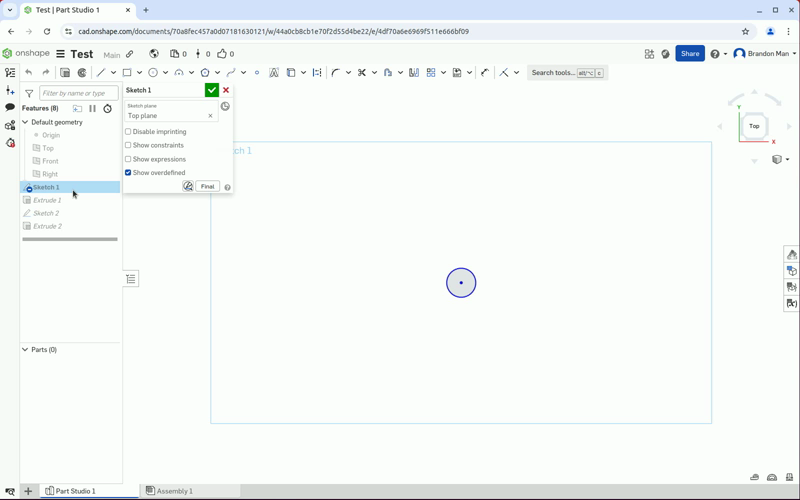
mouse_move(229, 92)
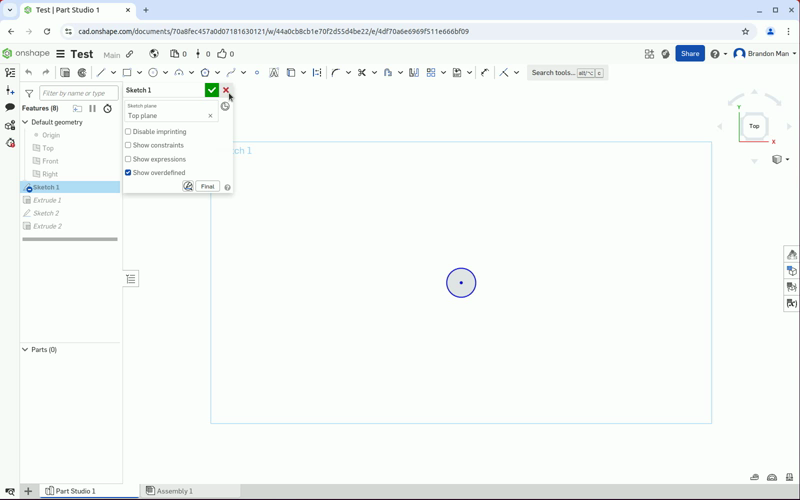
click(229, 92)
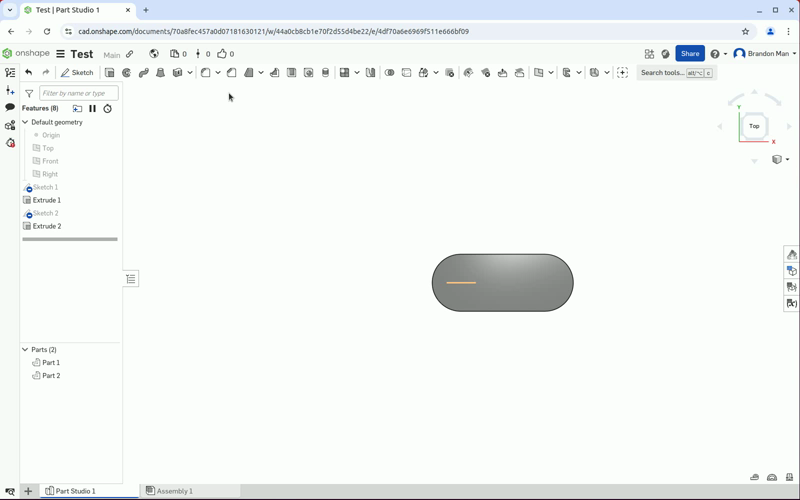
mouse_move(541, 75)
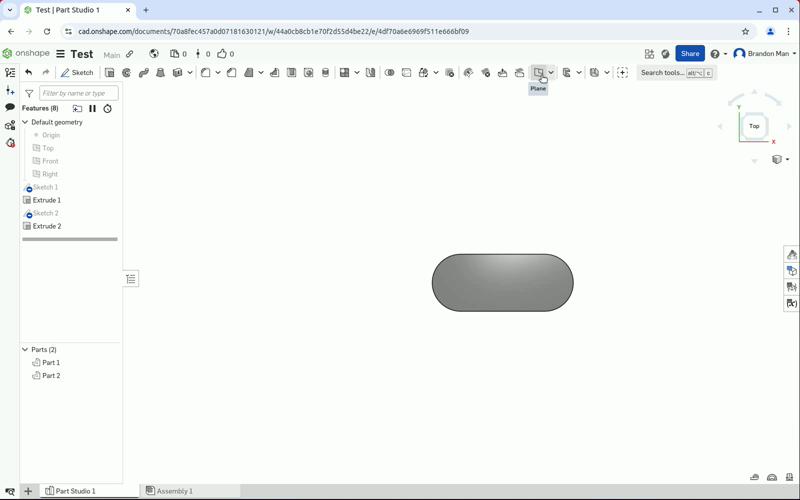
click(541, 75)
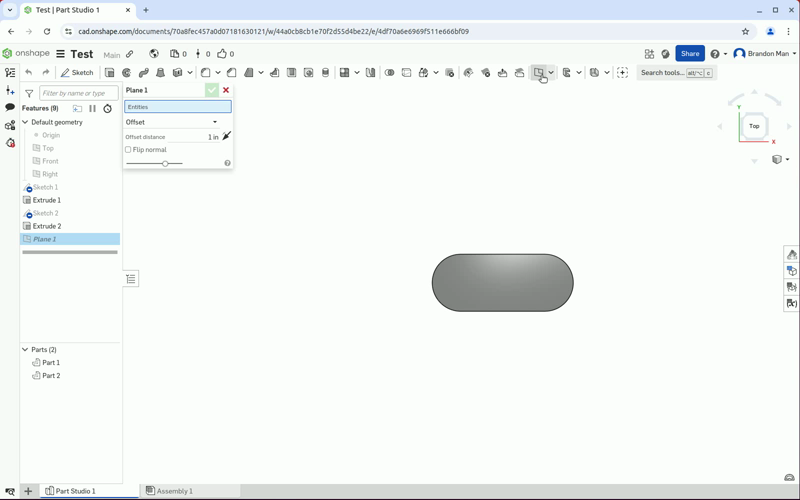
mouse_move(73, 150)
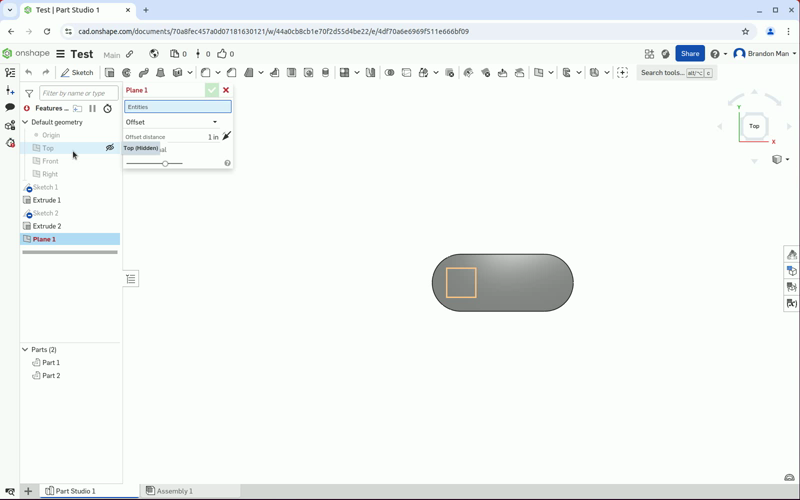
click(73, 150)
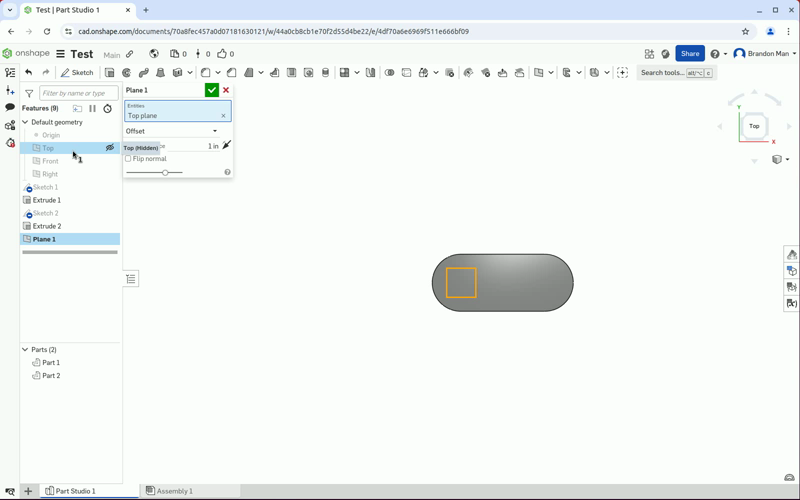
key(tab, 2)
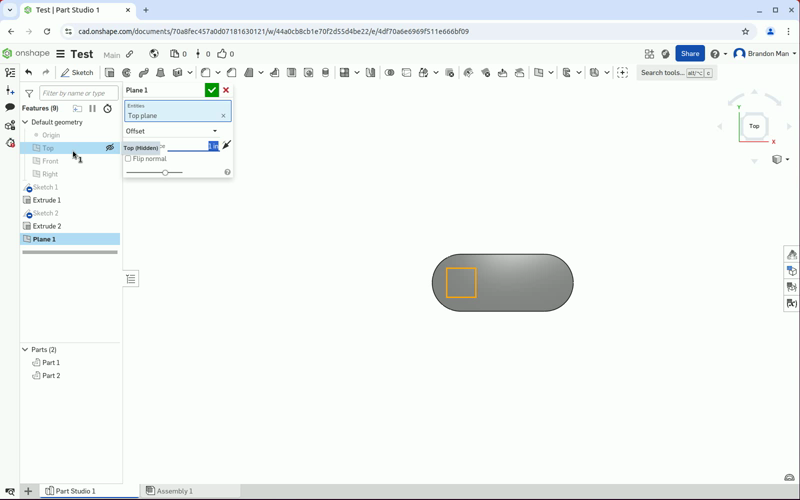
text(2.896)
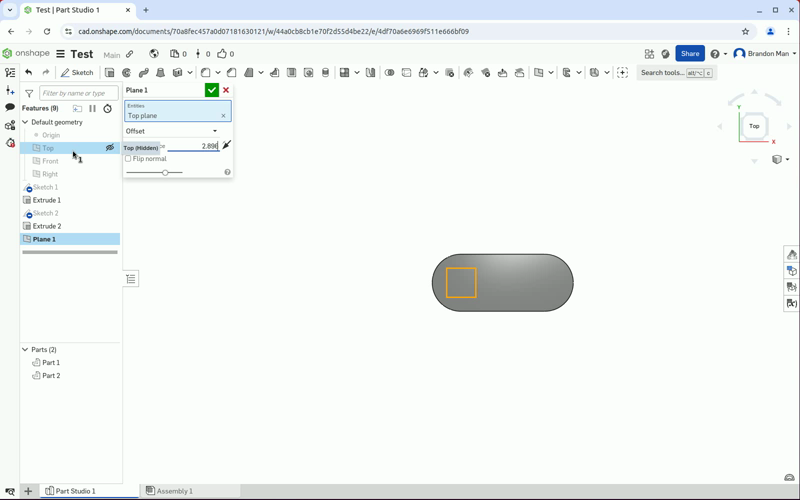
key(enter, 2)
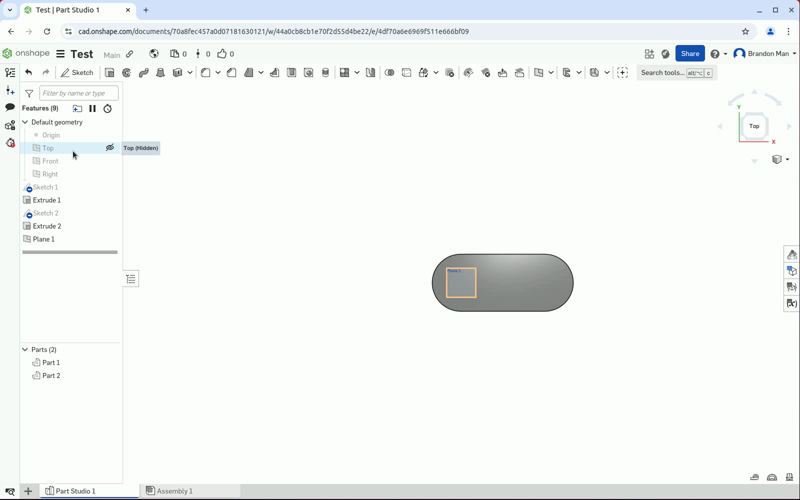
key(shift+s)
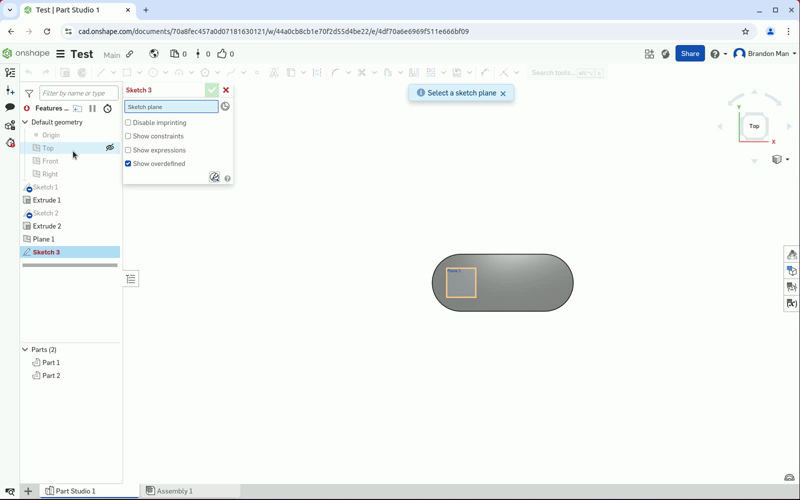
mouse_move(73, 241)
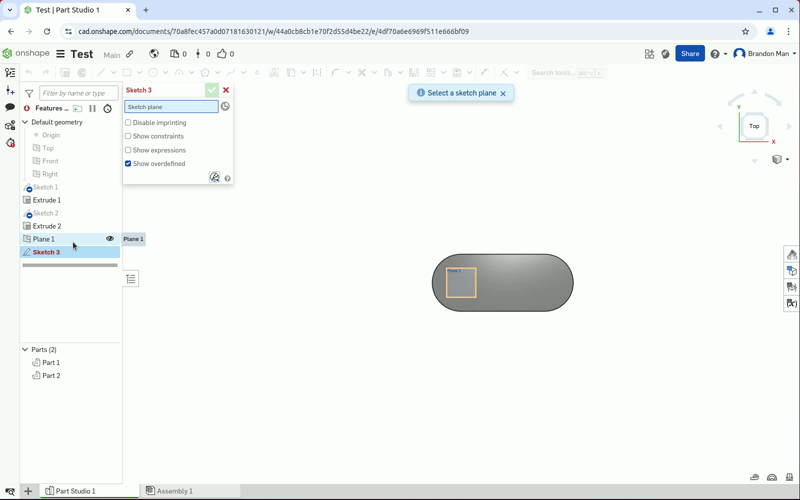
click(73, 241)
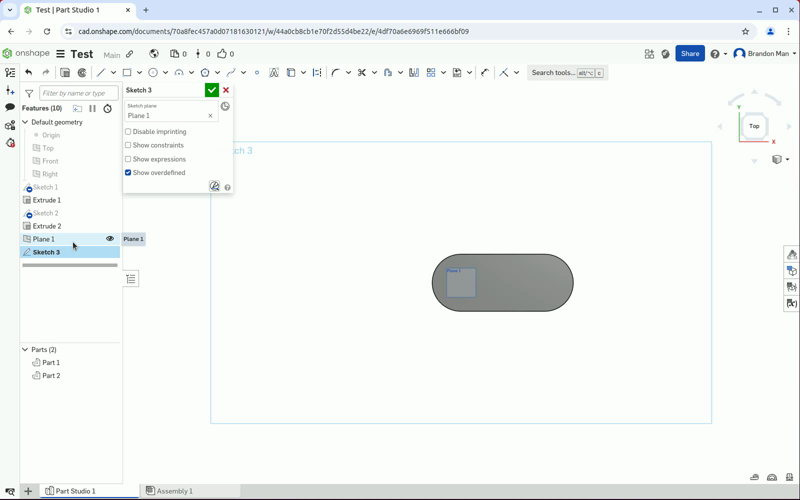
mouse_move(73, 352)
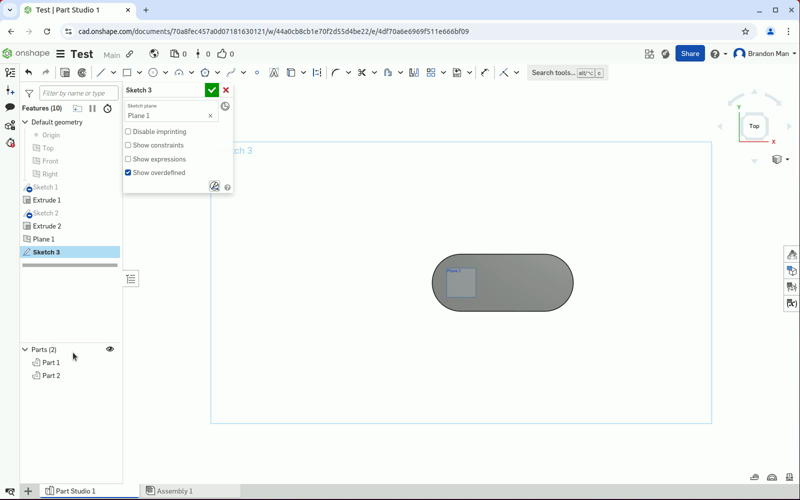
key(y)
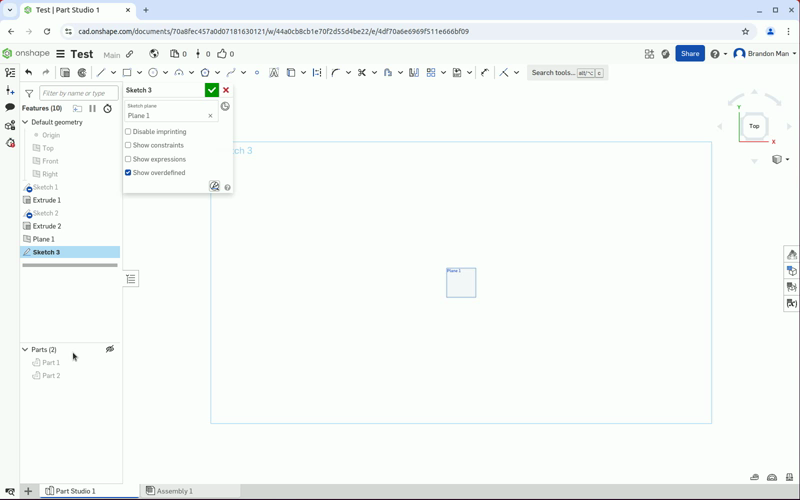
key(c)
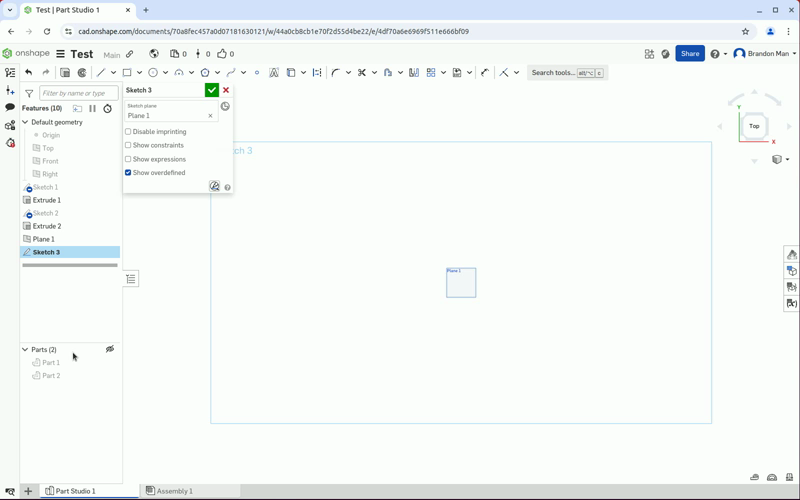
key_down(shift)
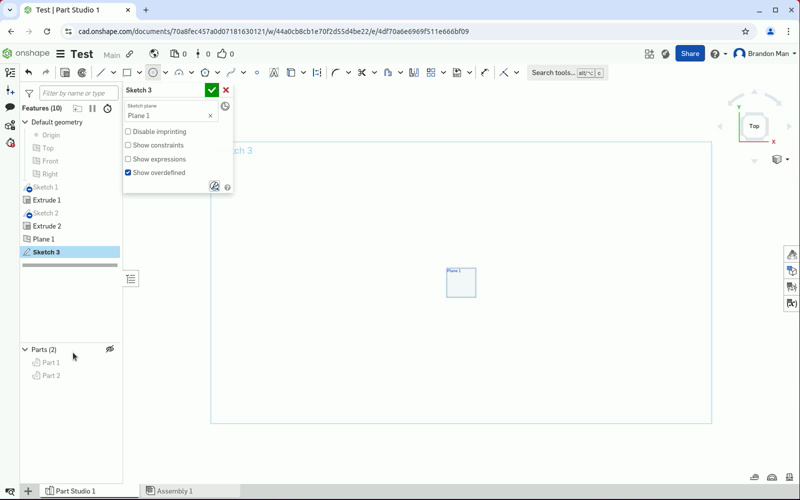
mouse_move(545, 282)
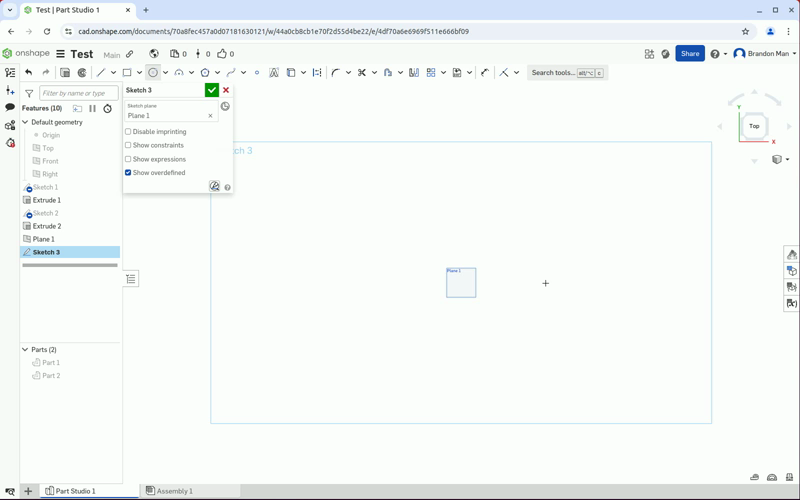
click(545, 282)
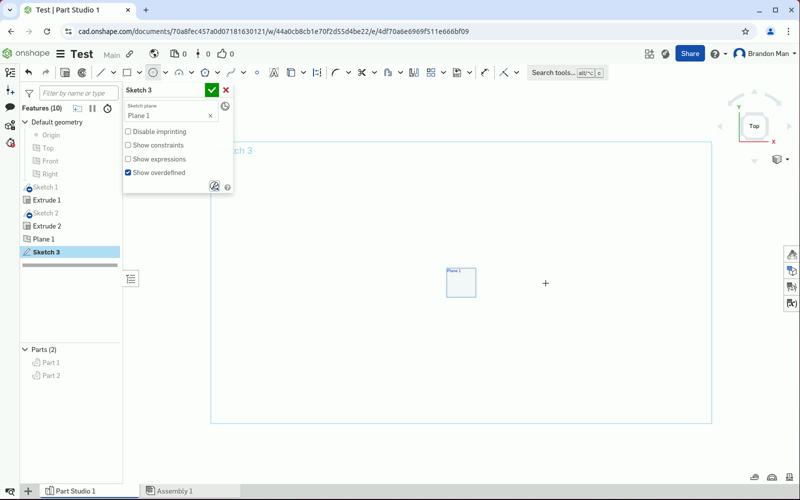
key_up(shift)
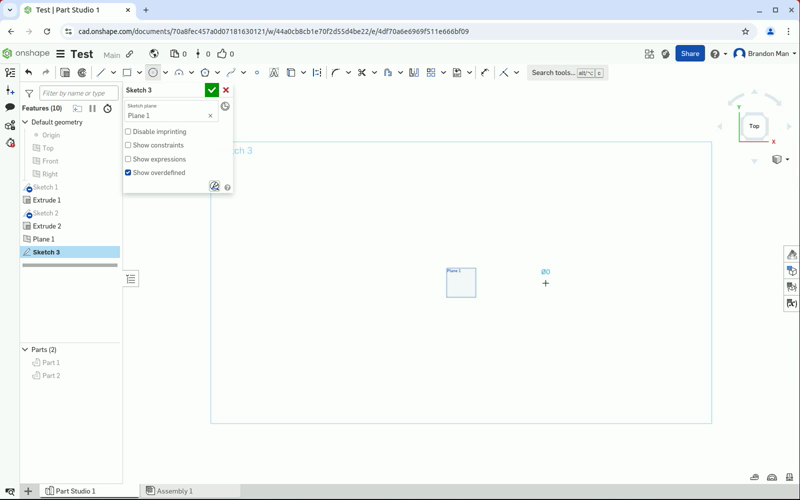
mouse_move(560, 282)
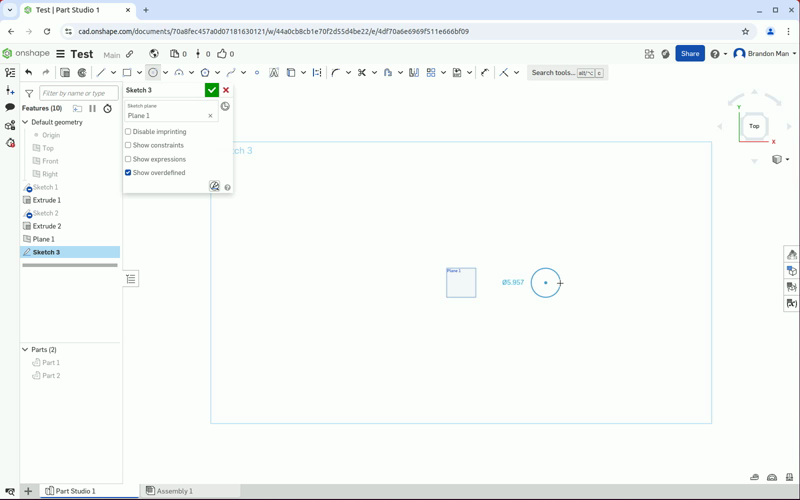
click(560, 282)
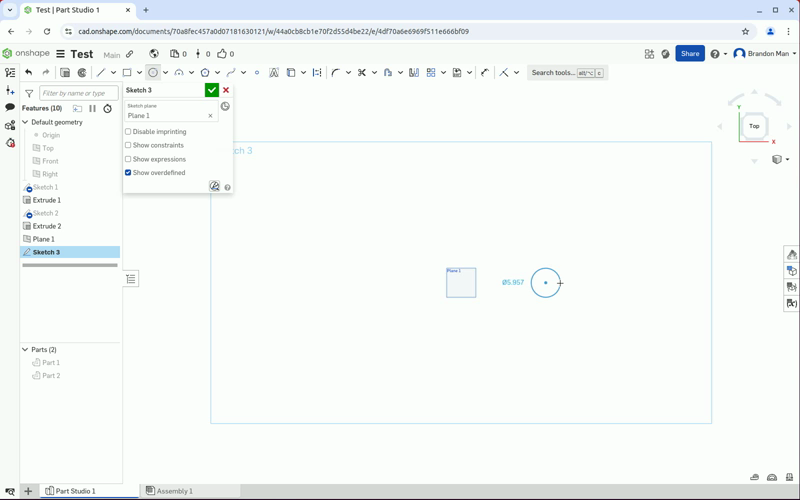
key(esc)
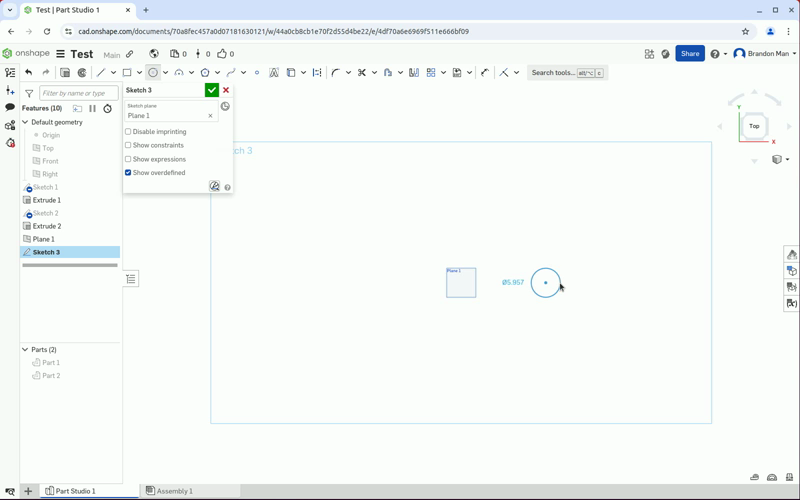
mouse_move(535, 284)
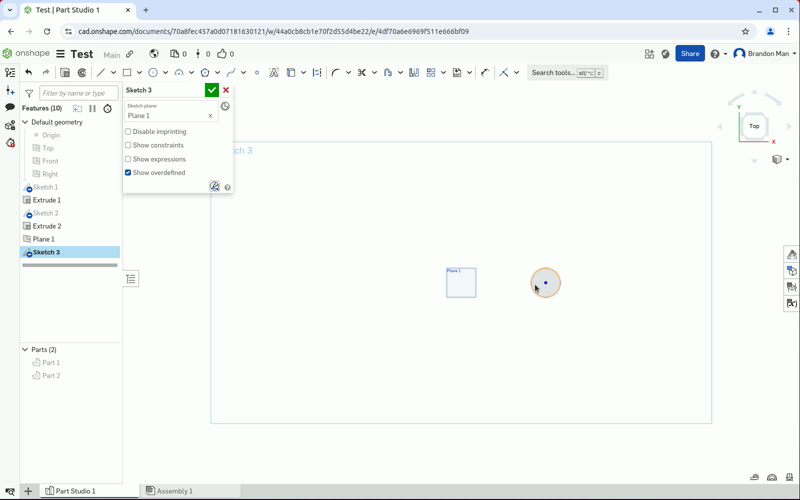
scroll(6)
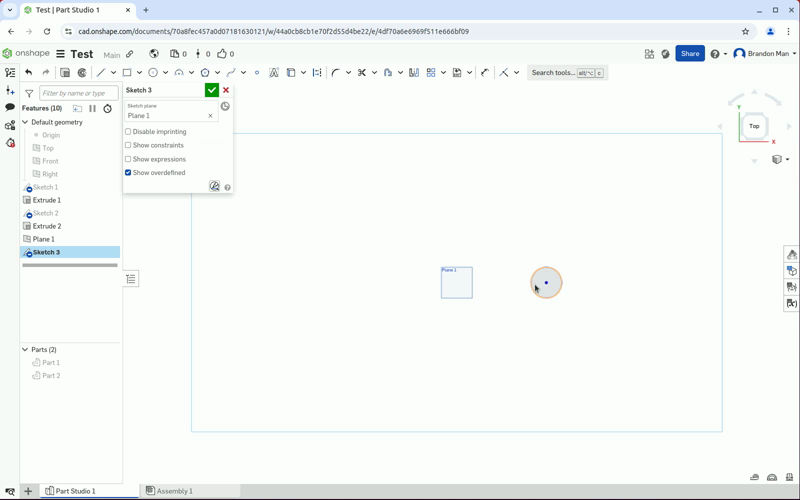
scroll(6)
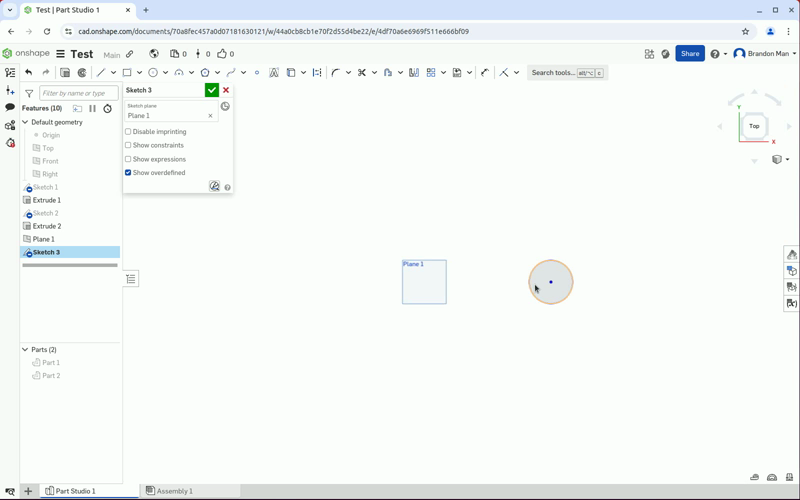
scroll(6)
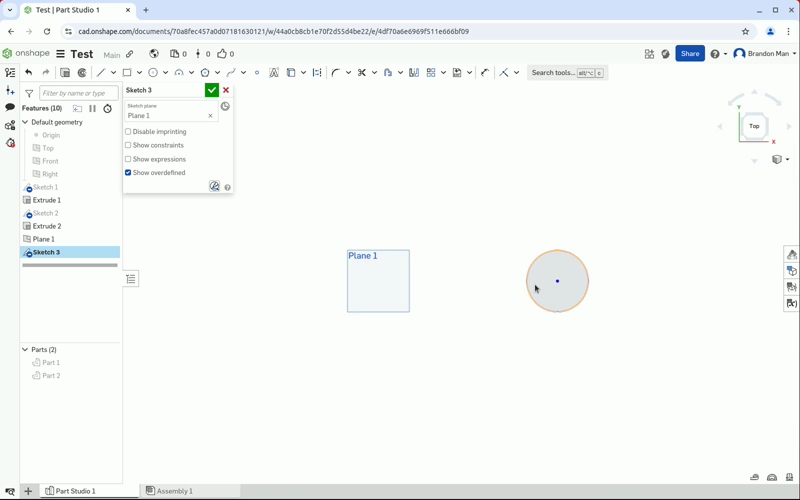
scroll(6)
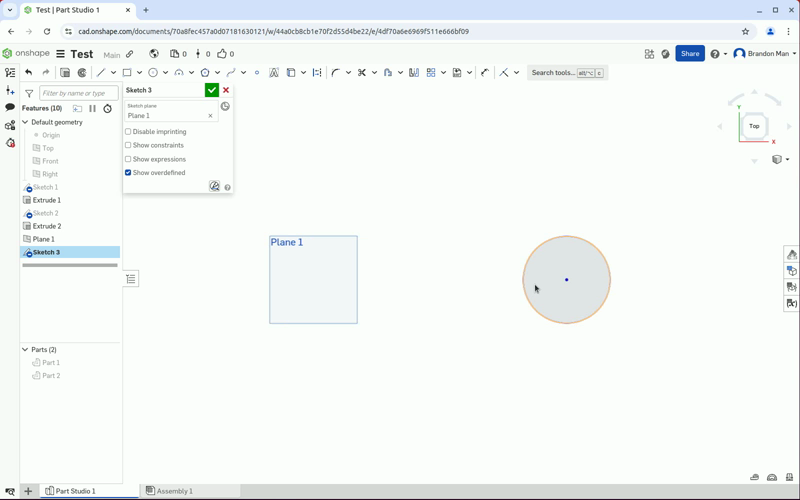
scroll(6)
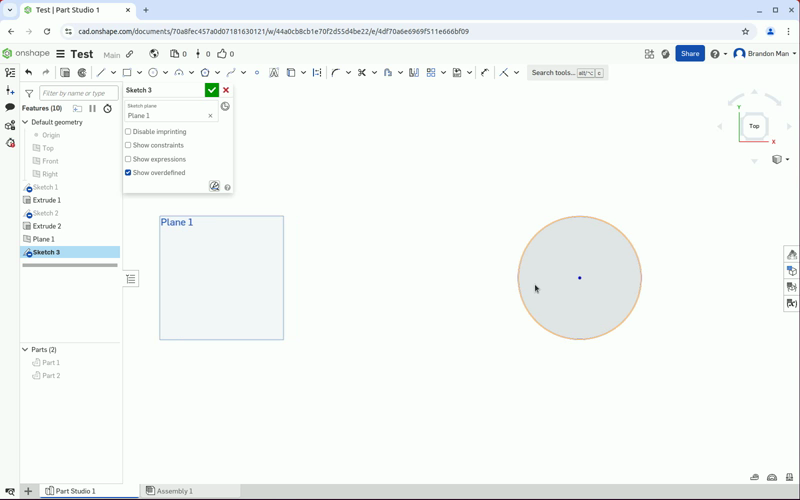
scroll(6)
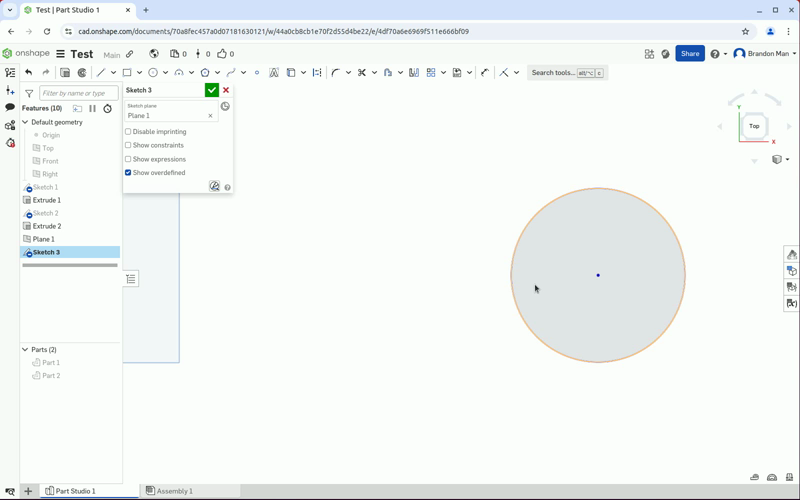
scroll(6)
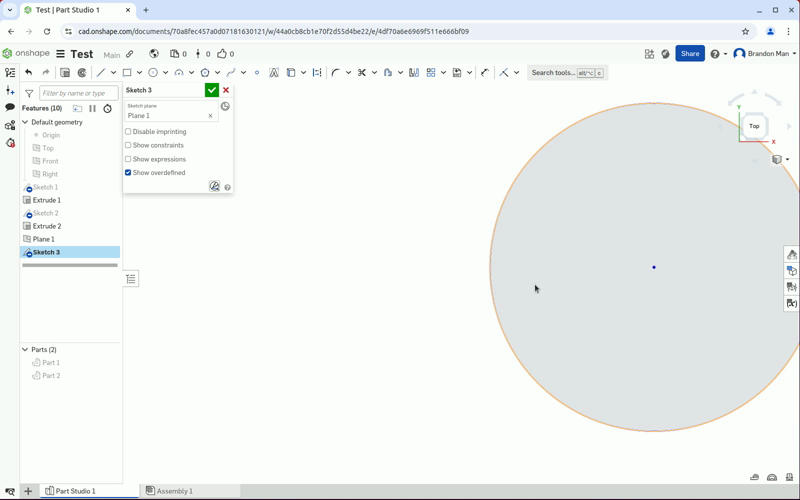
click(535, 284)
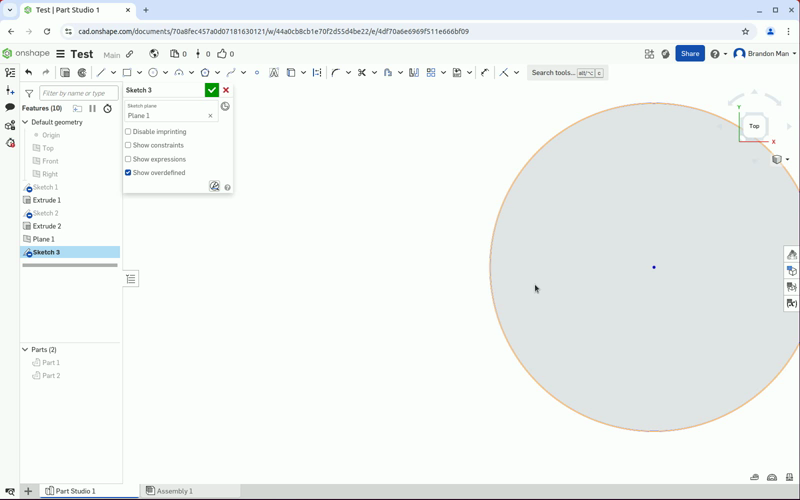
scroll(-6)
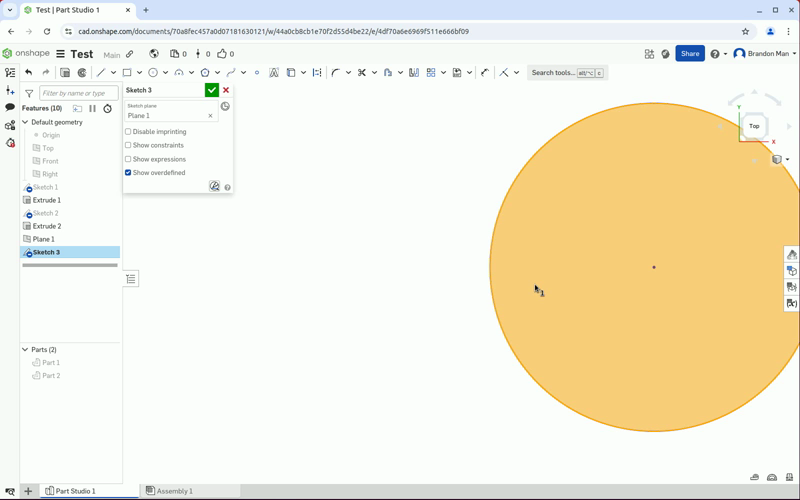
scroll(-6)
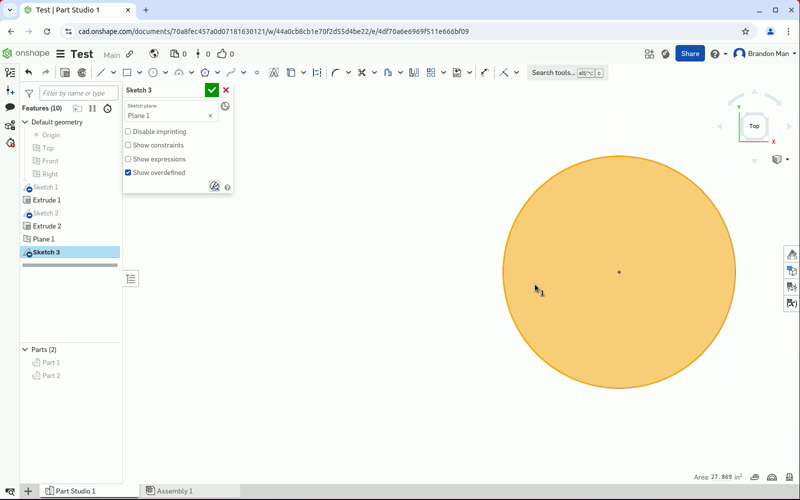
scroll(-6)
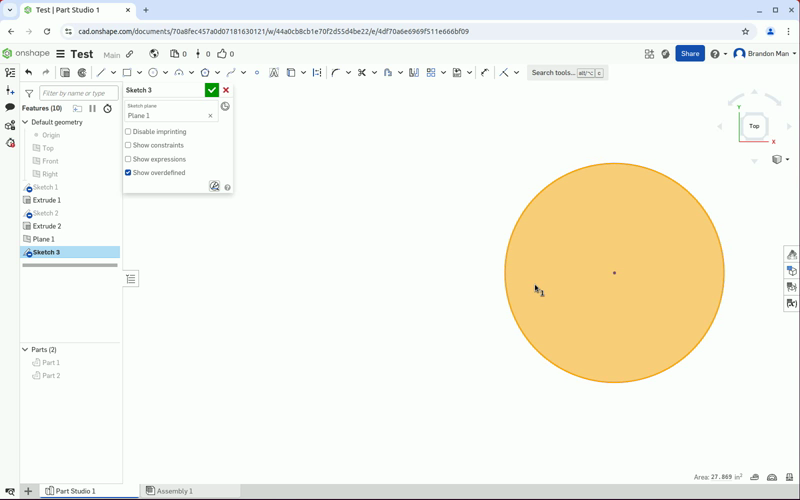
scroll(-6)
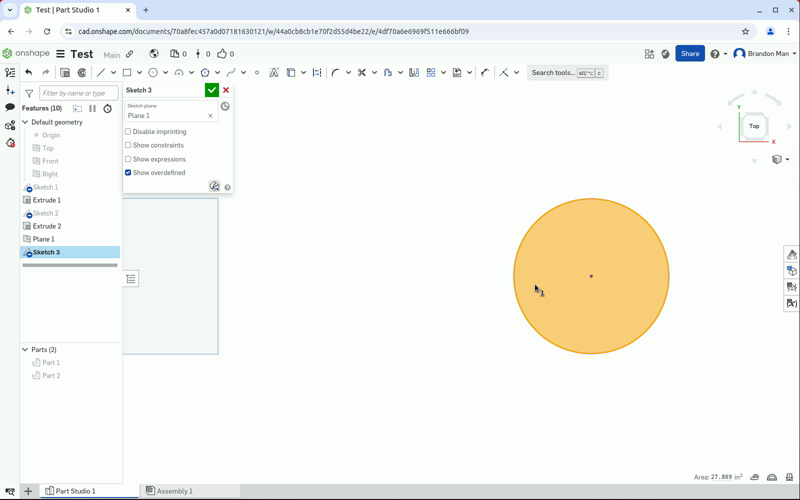
scroll(-6)
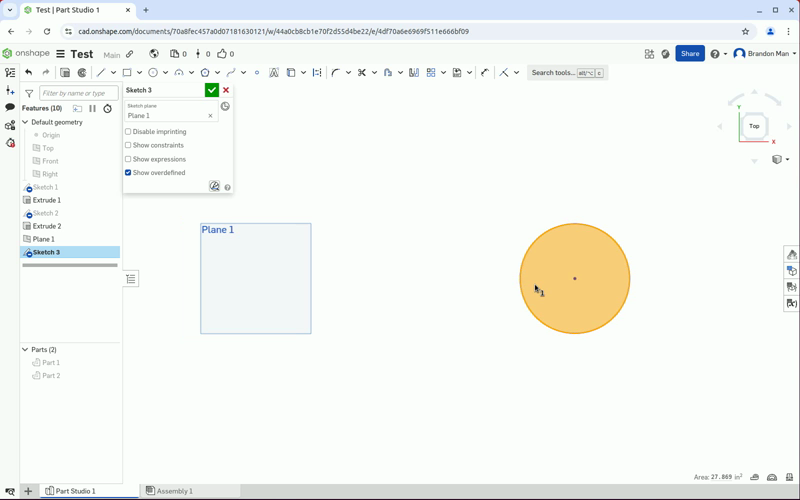
scroll(-6)
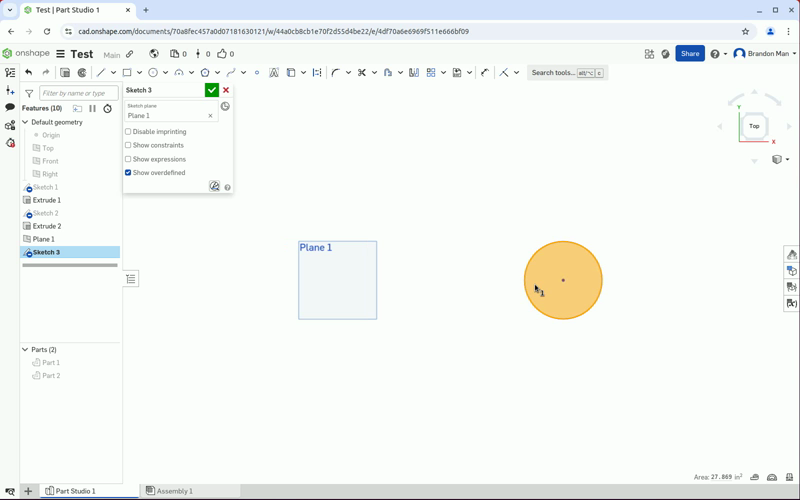
scroll(-6)
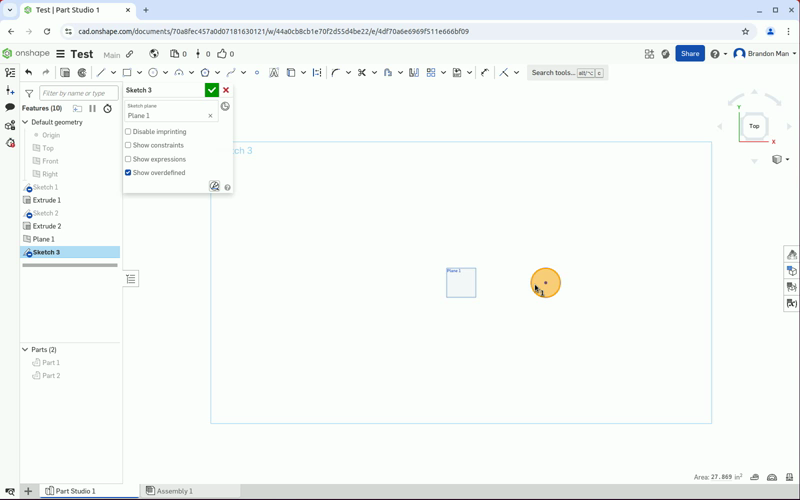
mouse_move(73, 352)
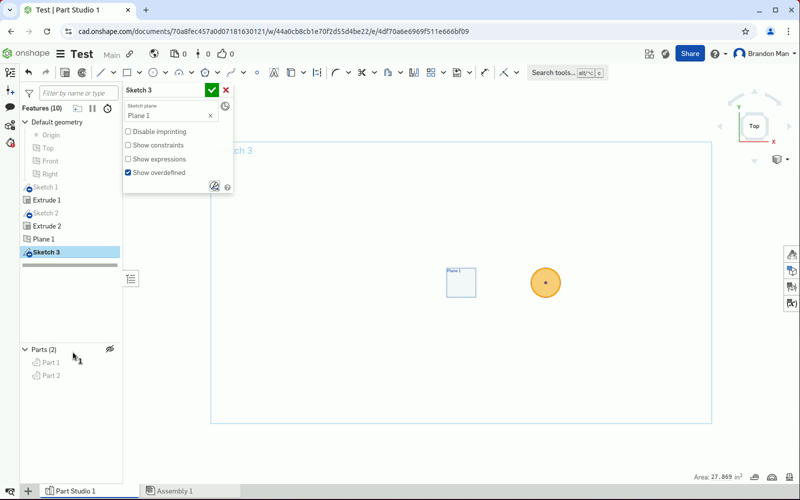
key(shift+y)
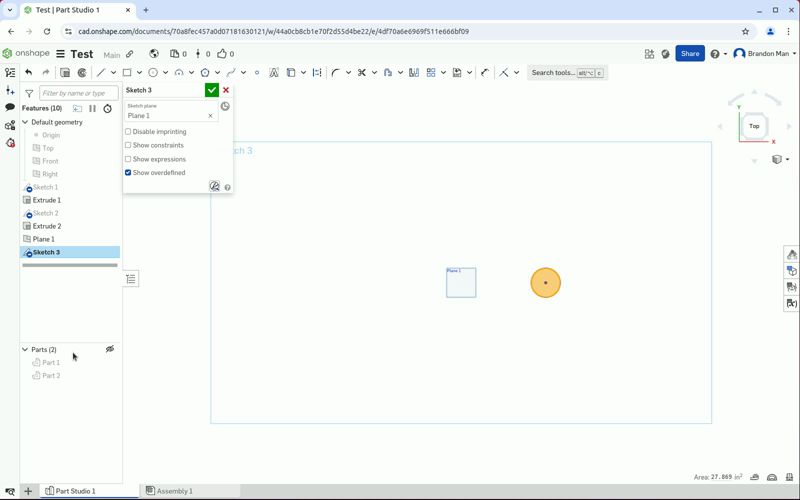
key(shift+e)
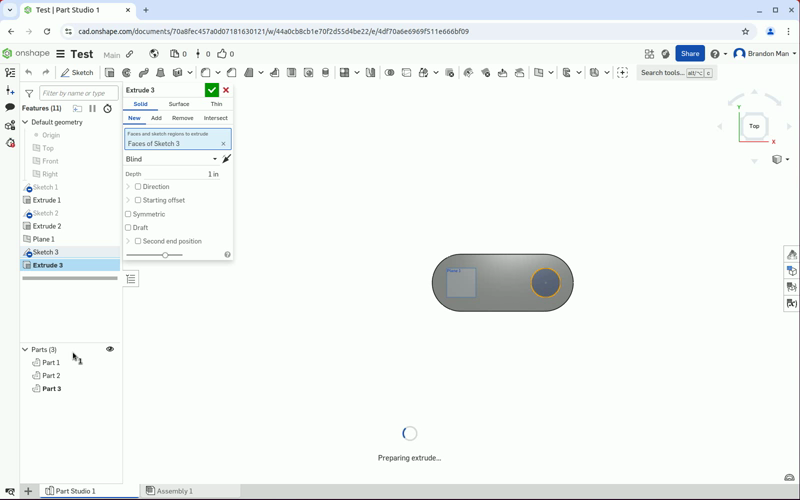
mouse_move(143, 106)
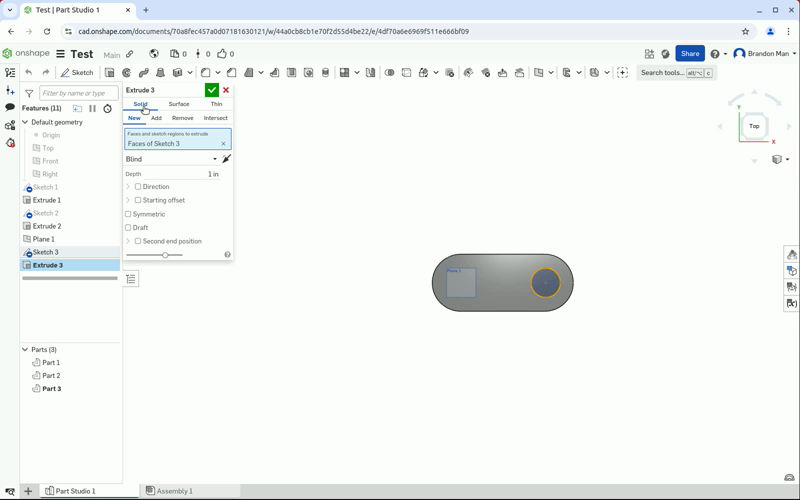
click(143, 106)
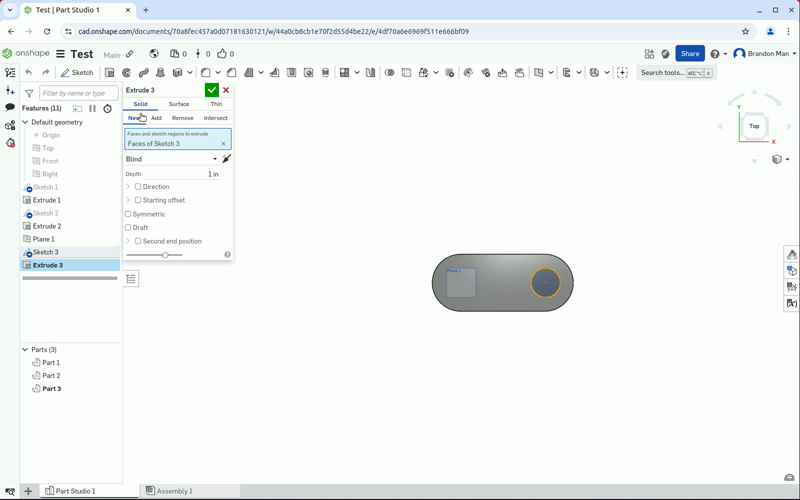
mouse_move(137, 120)
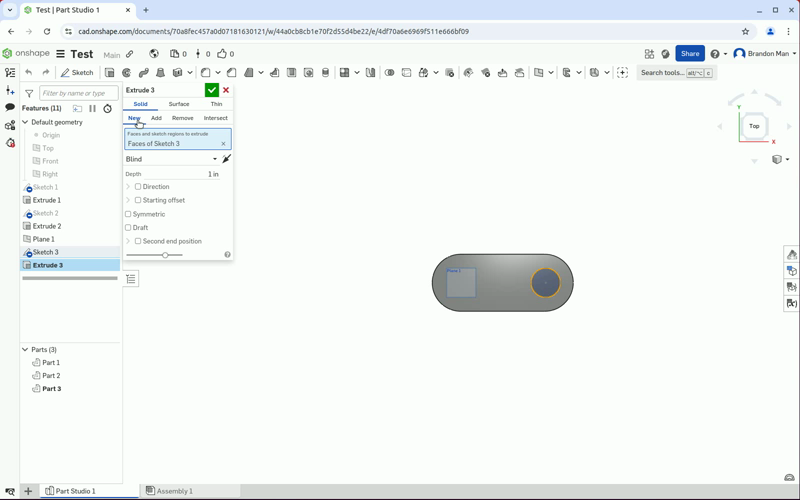
click(137, 120)
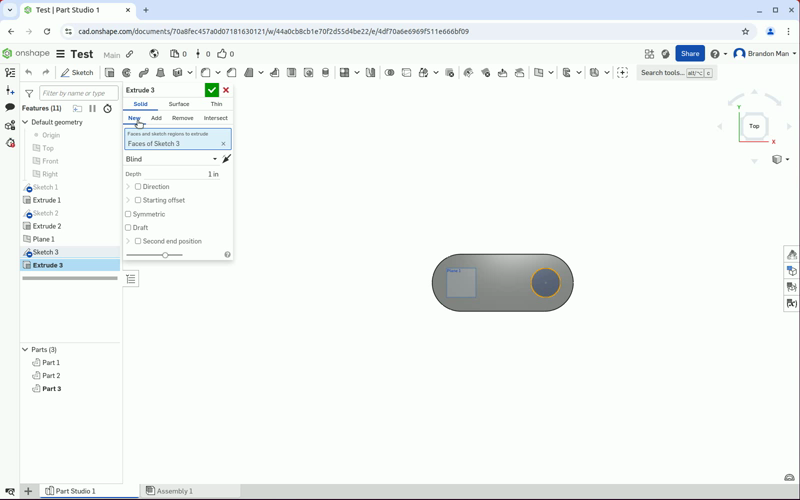
key(tab, 4)
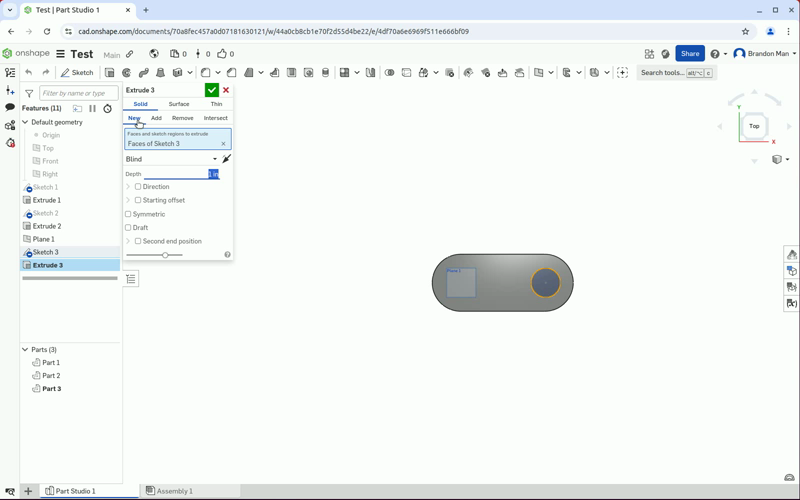
text(5.777)
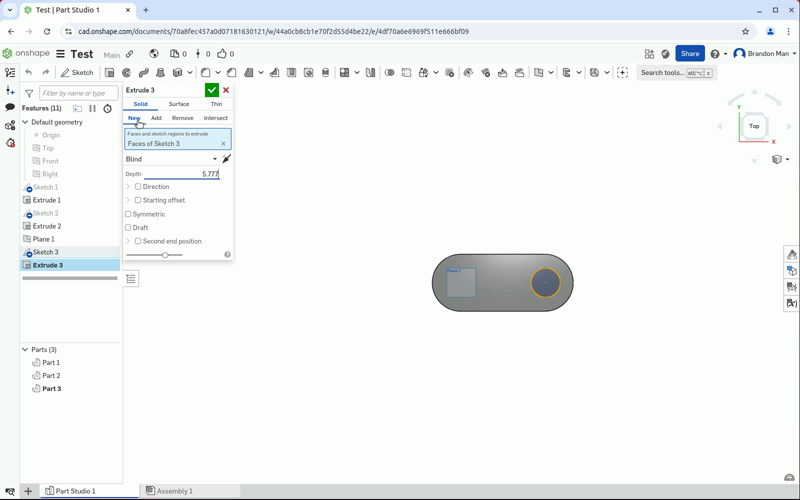
key(enter)
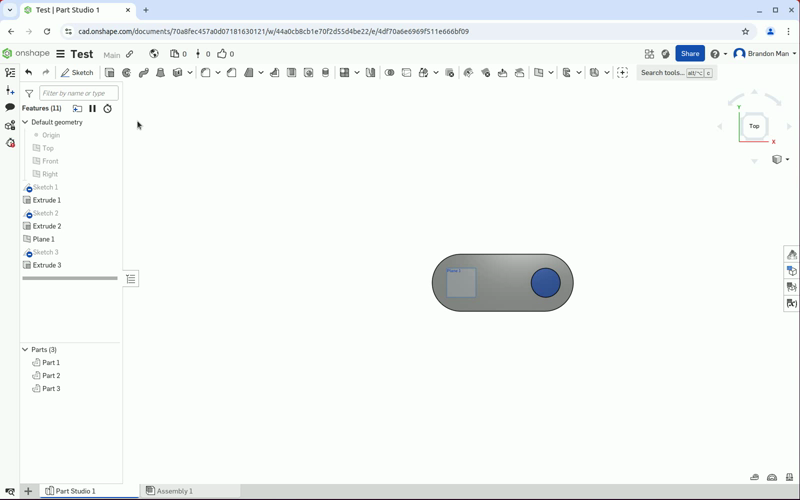
key(shift+h)
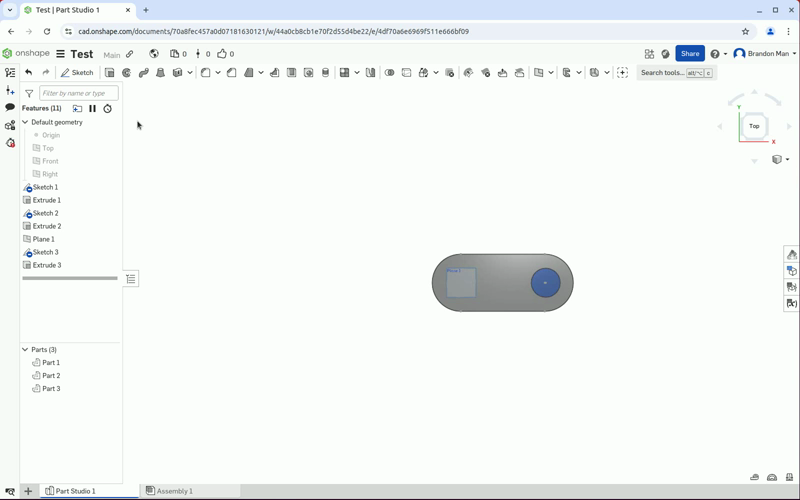
key(shift+h)
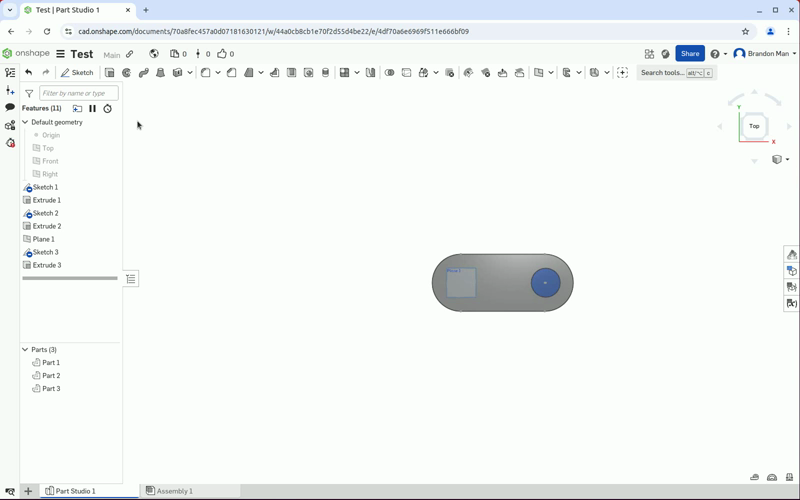
key(shift+7)
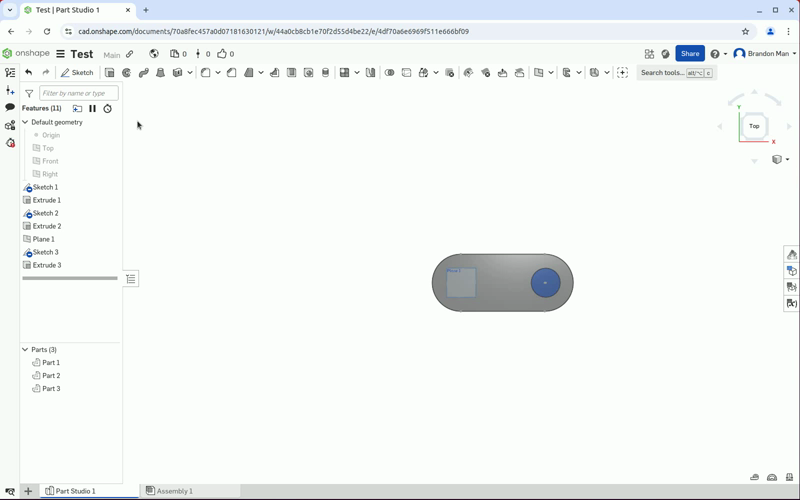
key(up, 3)
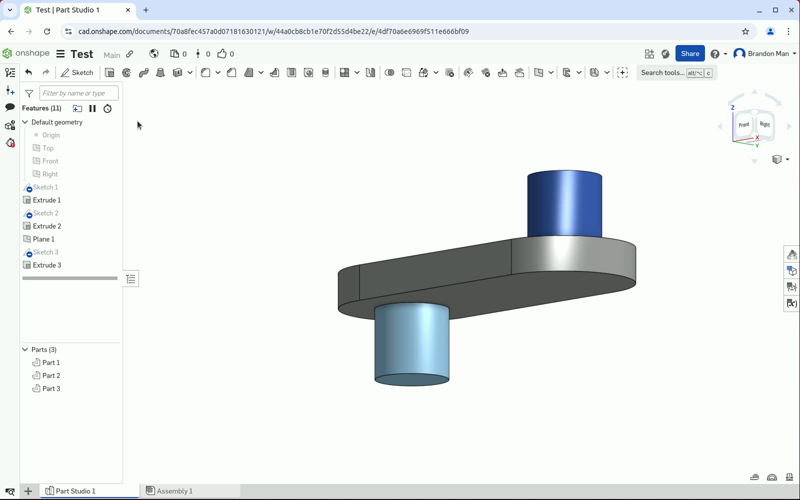
key(left, 3)
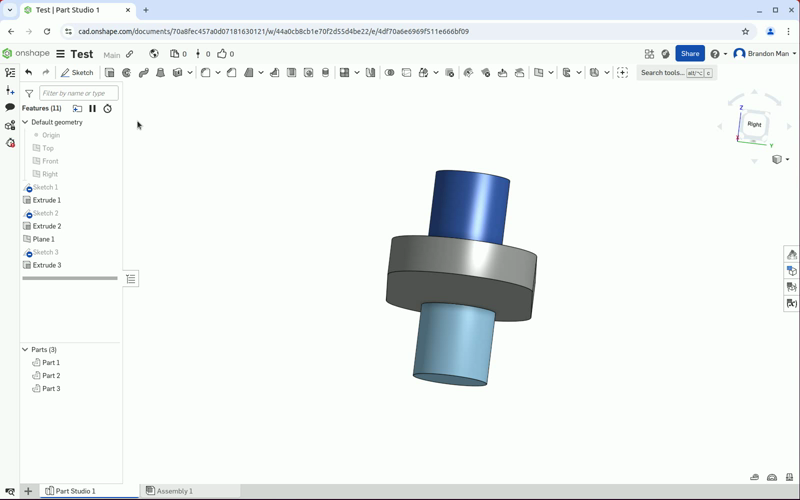
key(right, 3)
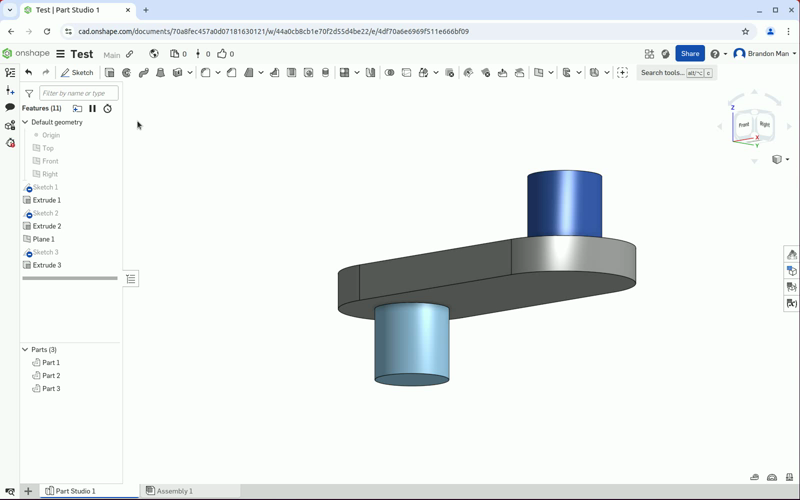
key(down, 3)
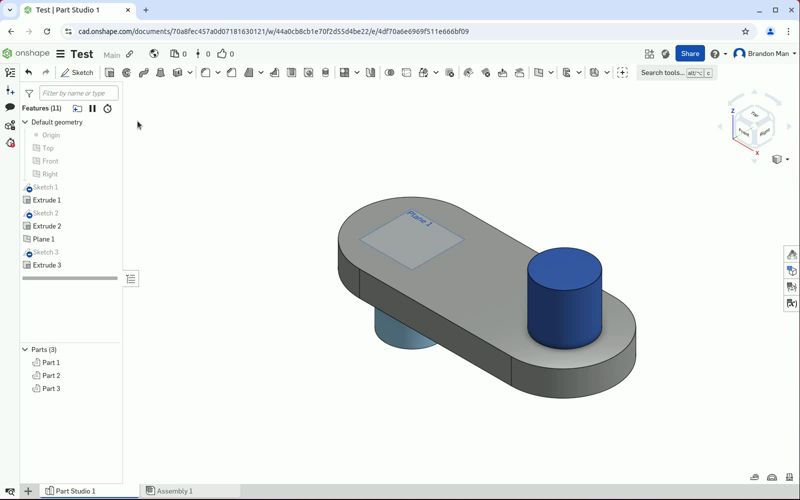
mouse_move(73, 189)
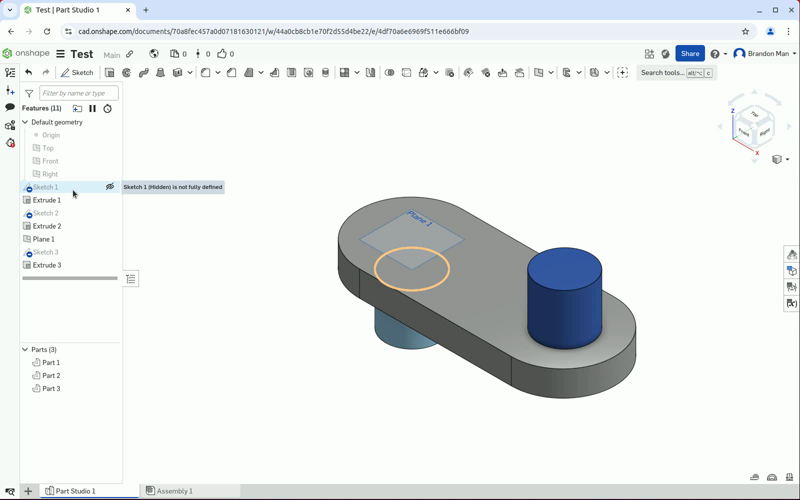
click(73, 189)